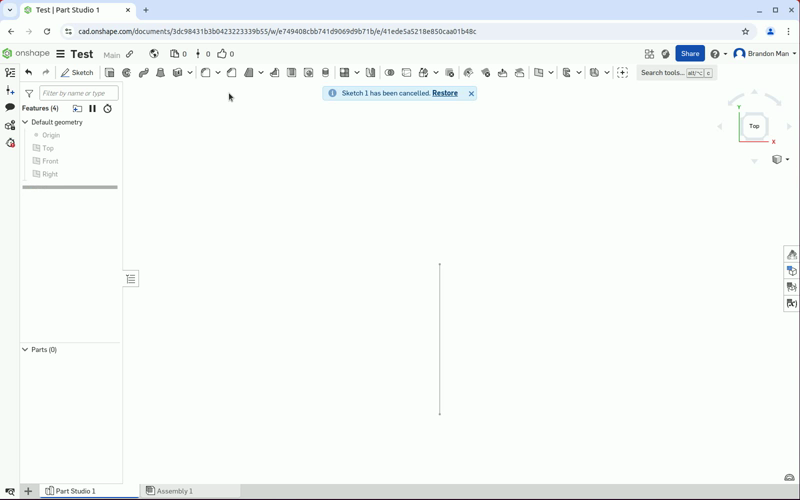
key(shift+h)
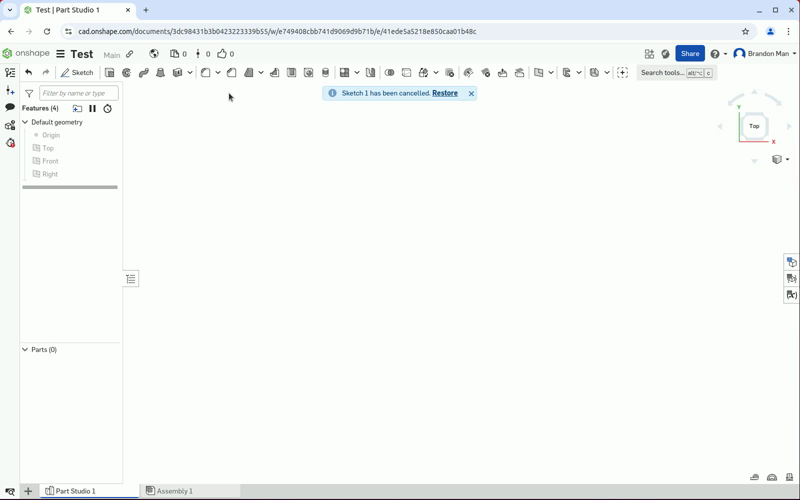
mouse_move(73, 352)
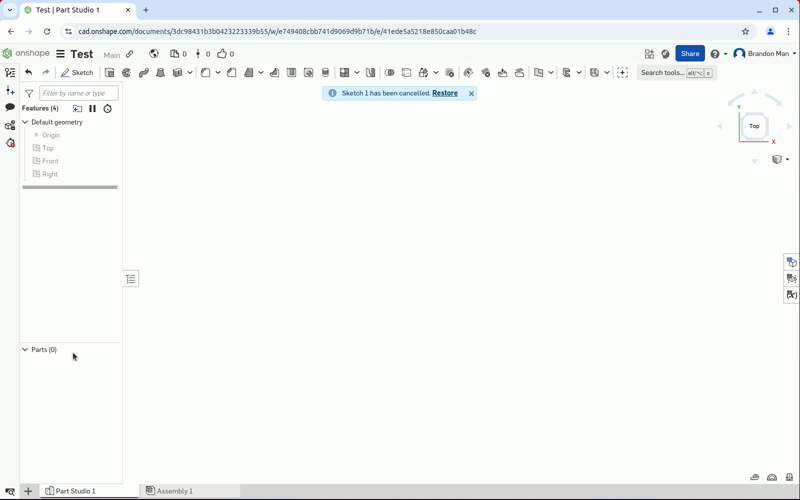
key(y)
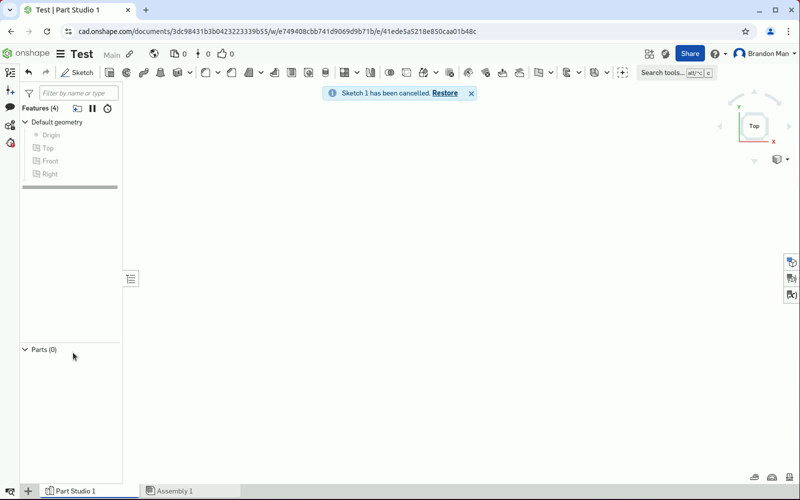
key(shift+p)
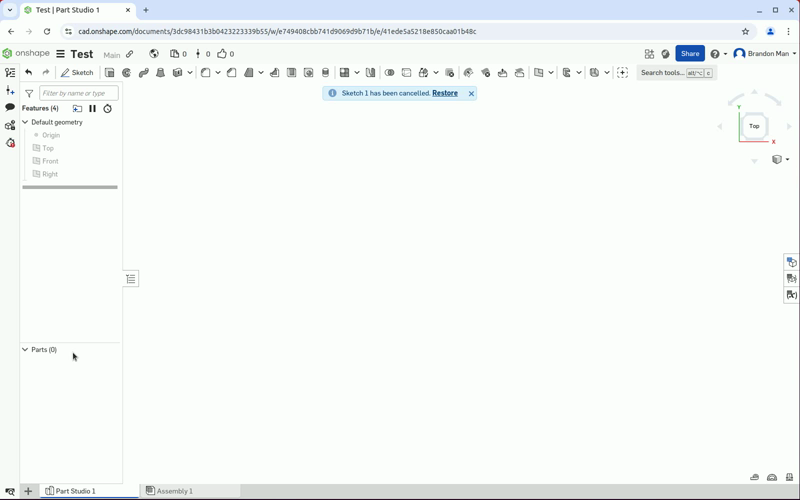
key(space)
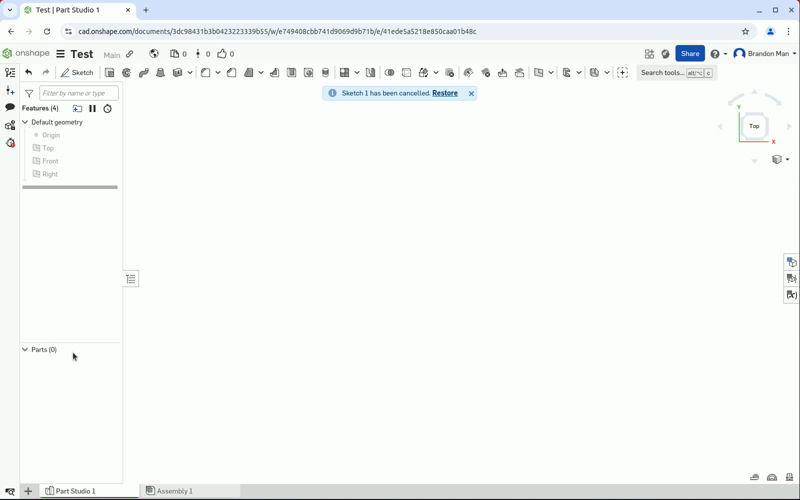
key_down(shift)
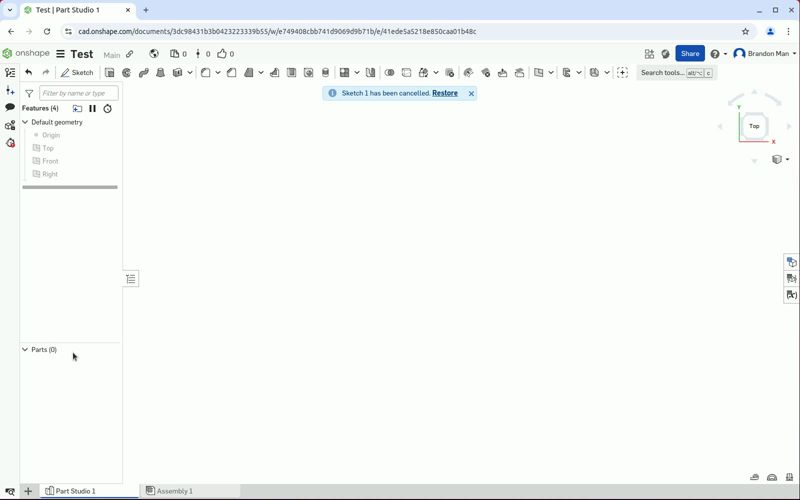
key(up)
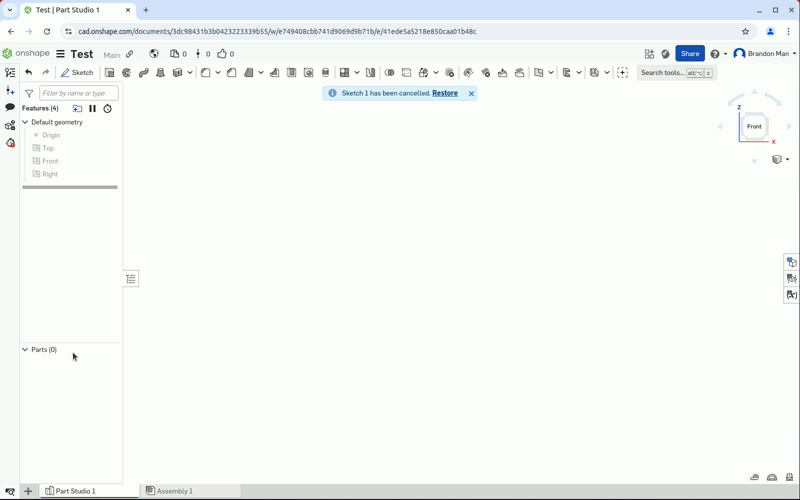
key_up(shift)
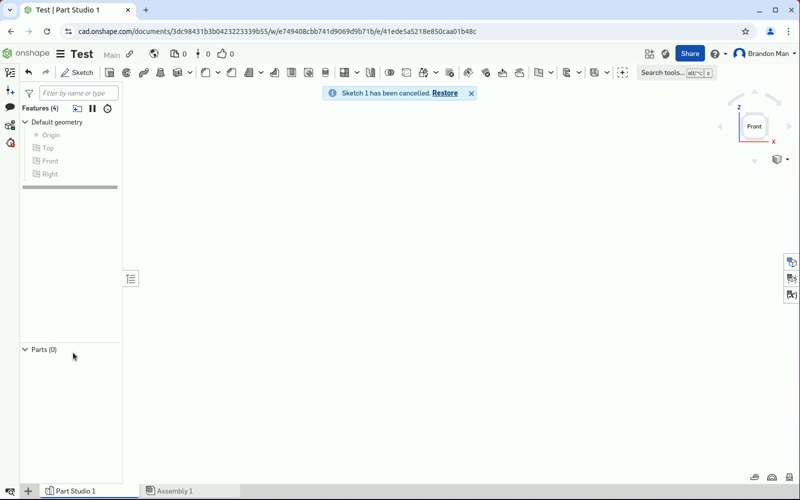
mouse_move(73, 352)
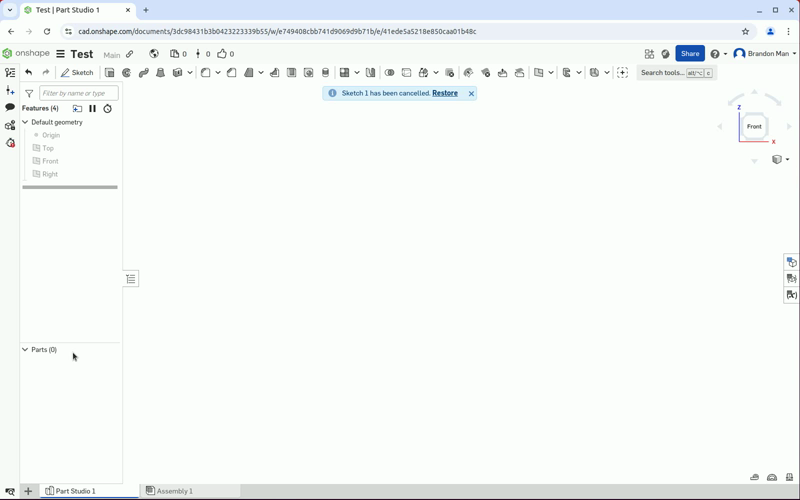
key(shift+y)
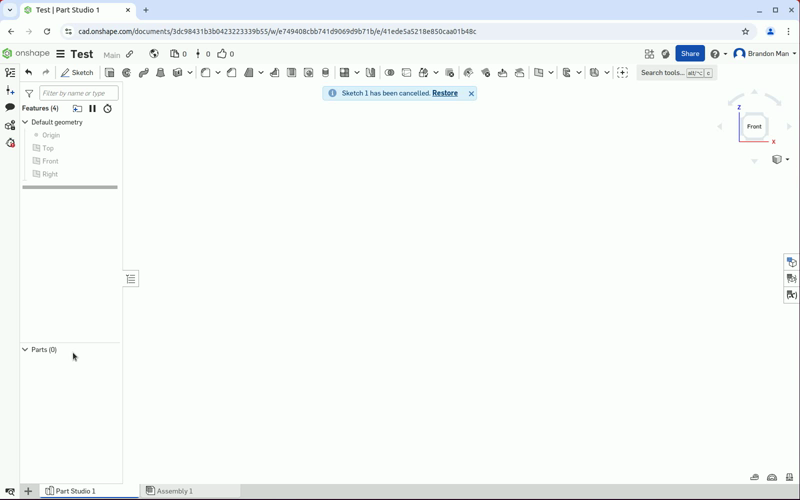
key(shift+s)
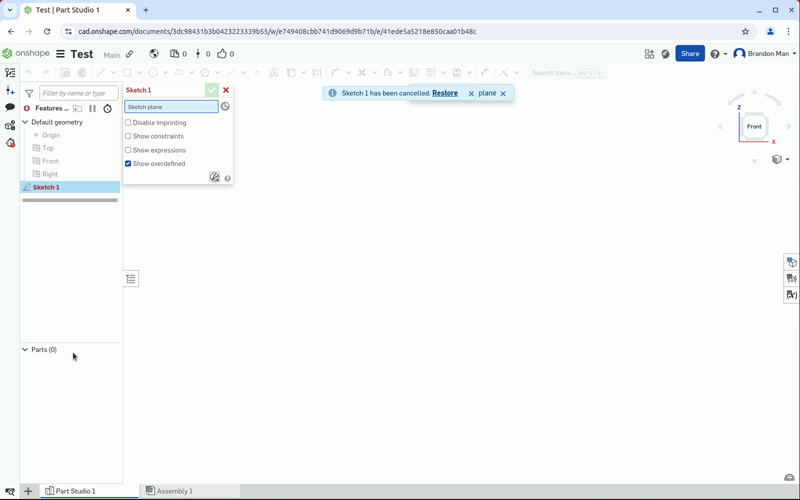
mouse_move(73, 163)
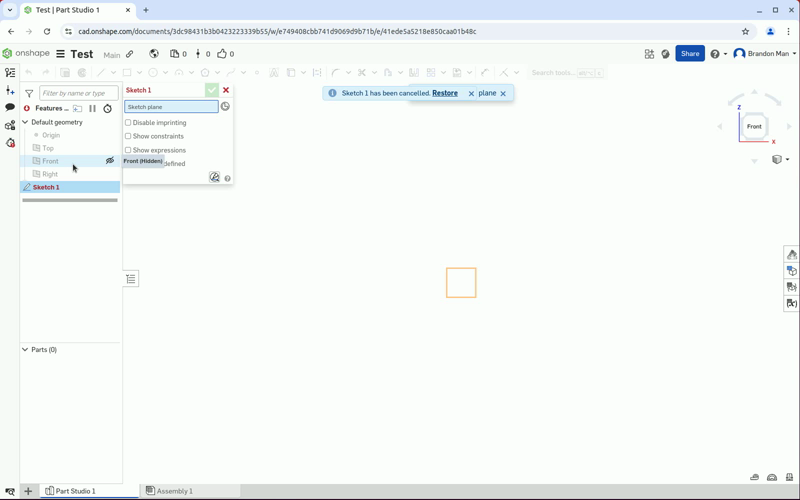
click(73, 163)
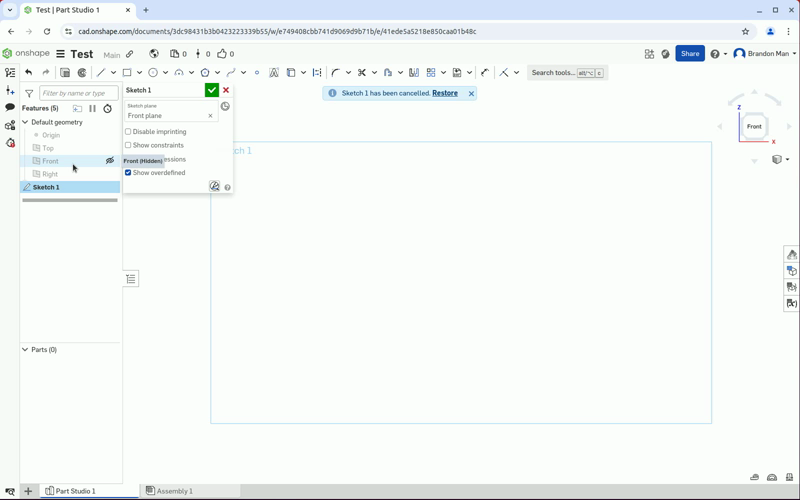
mouse_move(73, 352)
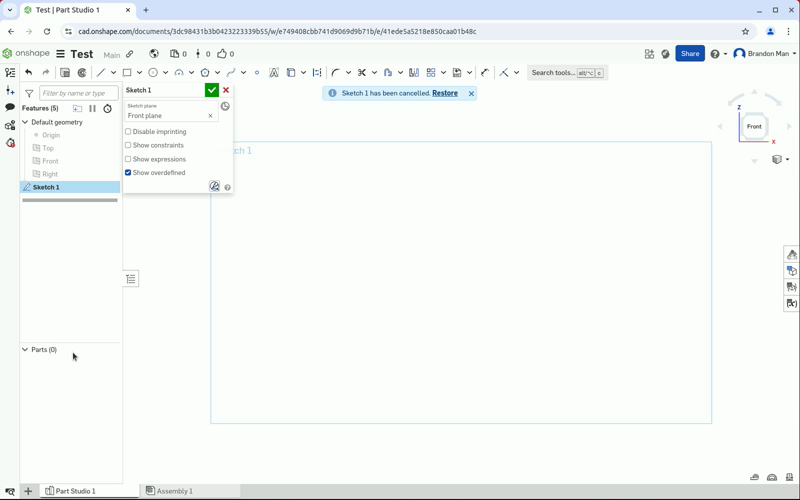
key(y)
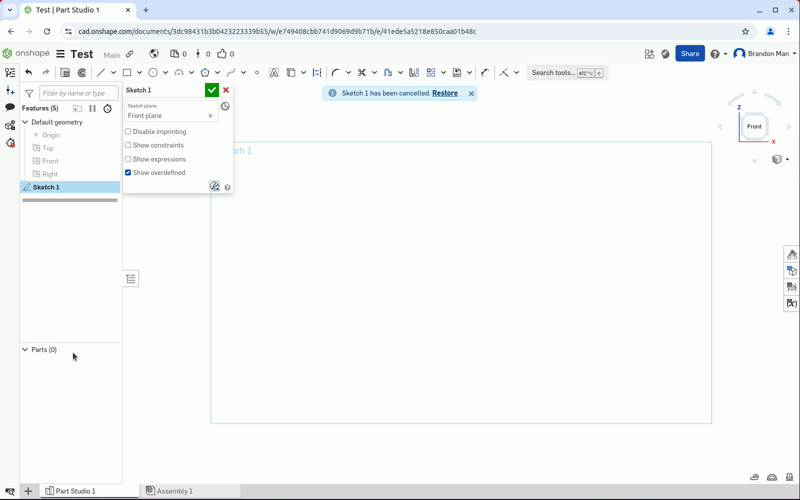
key(l)
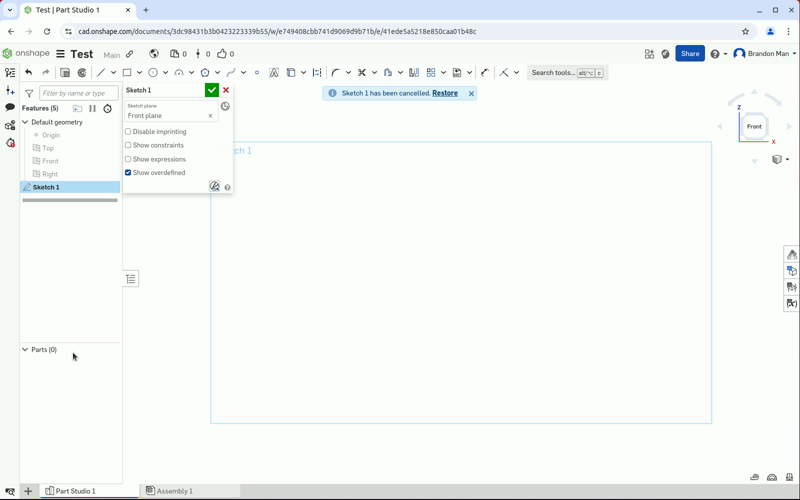
key_down(shift)
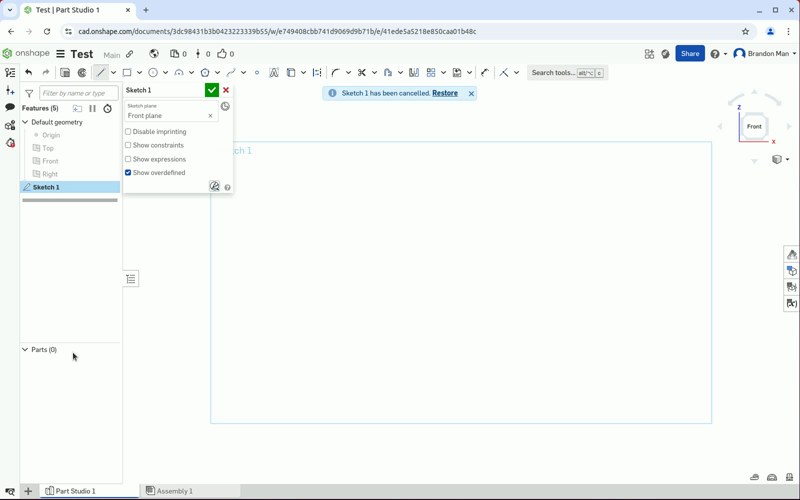
mouse_move(411, 395)
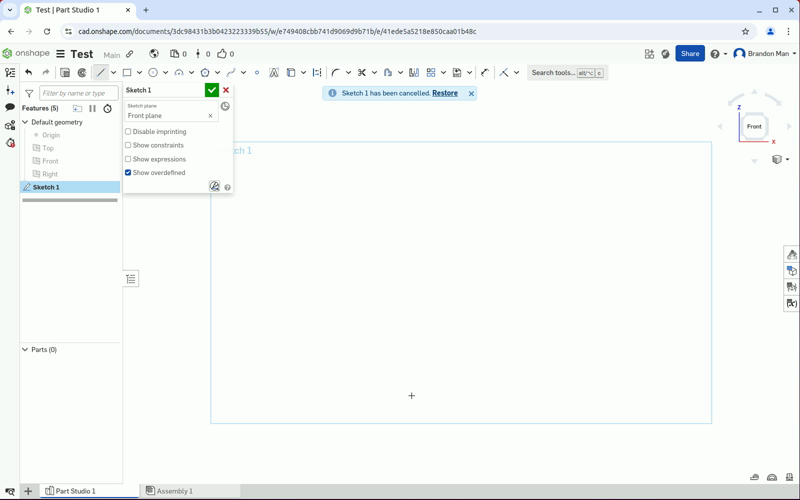
click(411, 395)
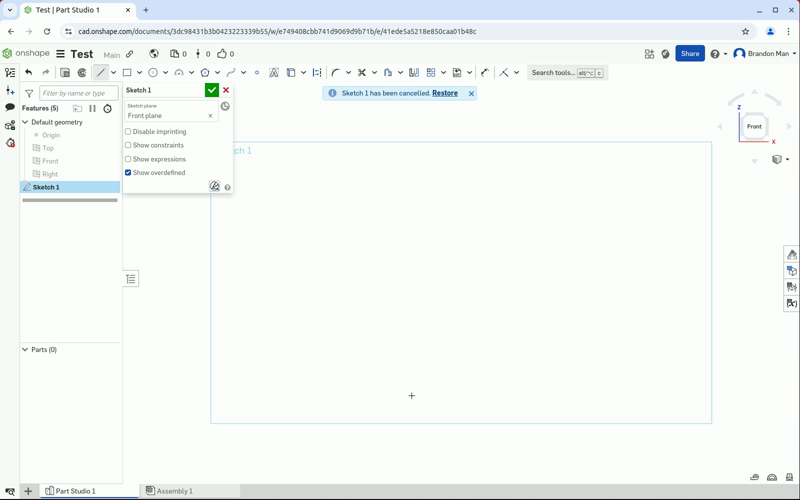
key_up(shift)
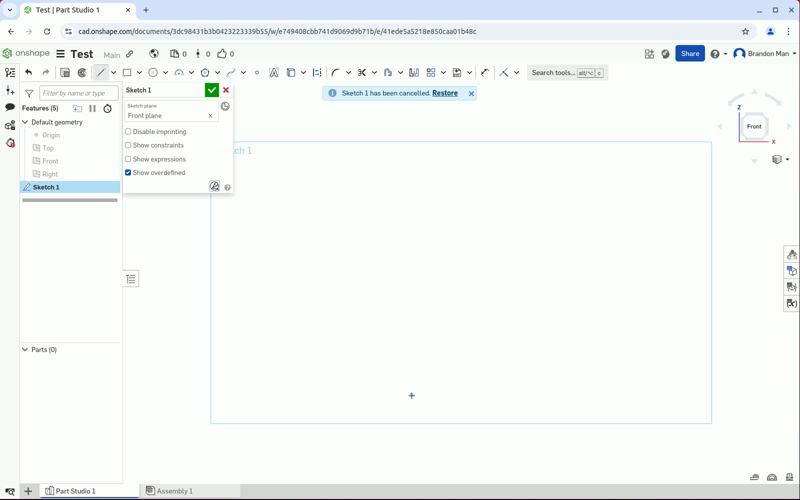
key_down(shift)
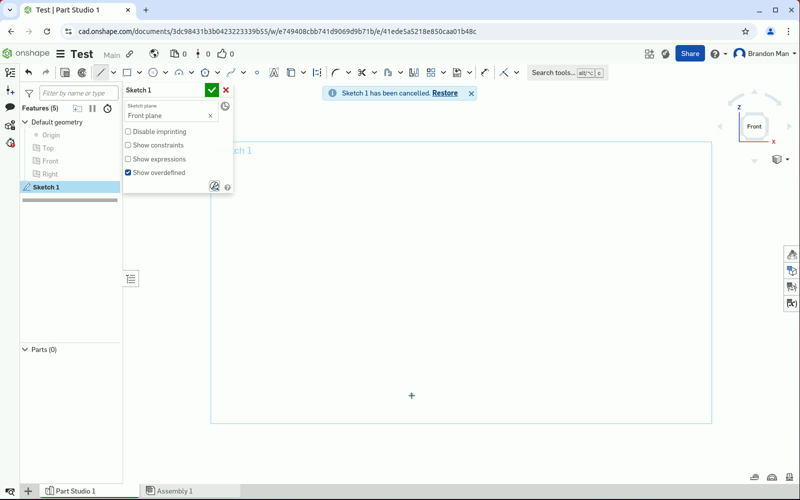
mouse_move(510, 395)
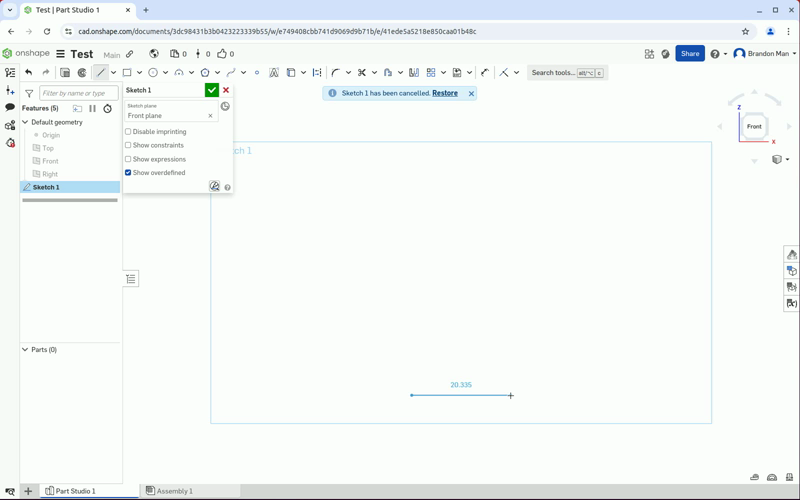
click(510, 395)
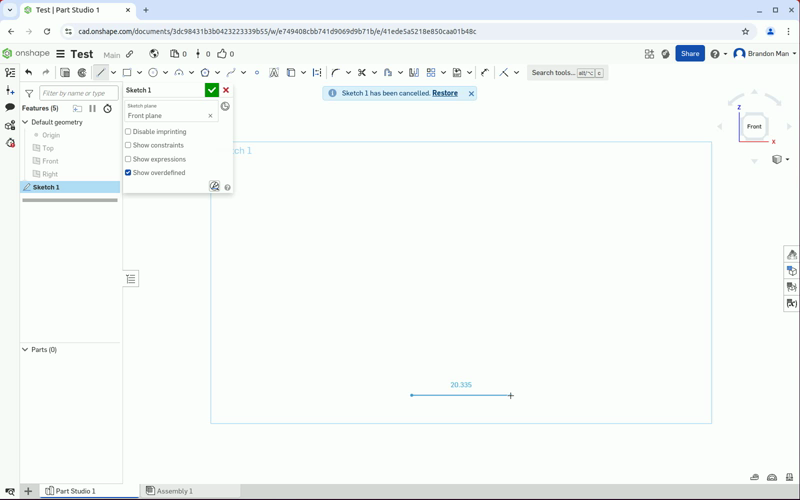
key_up(shift)
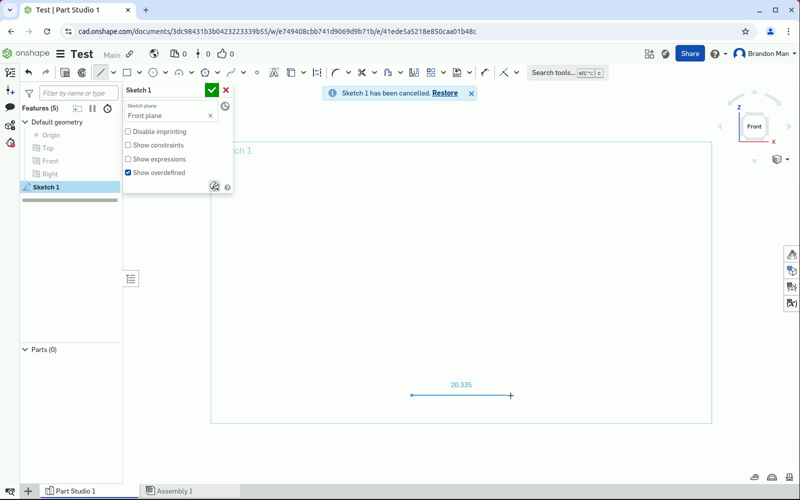
key_down(shift)
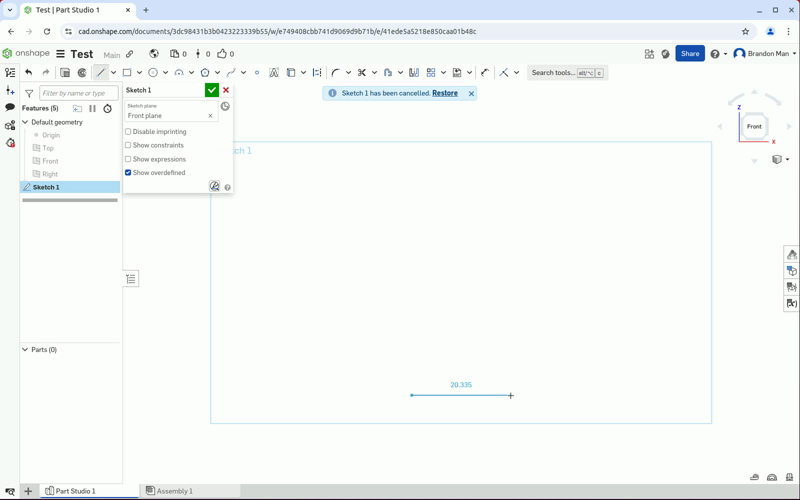
mouse_move(510, 171)
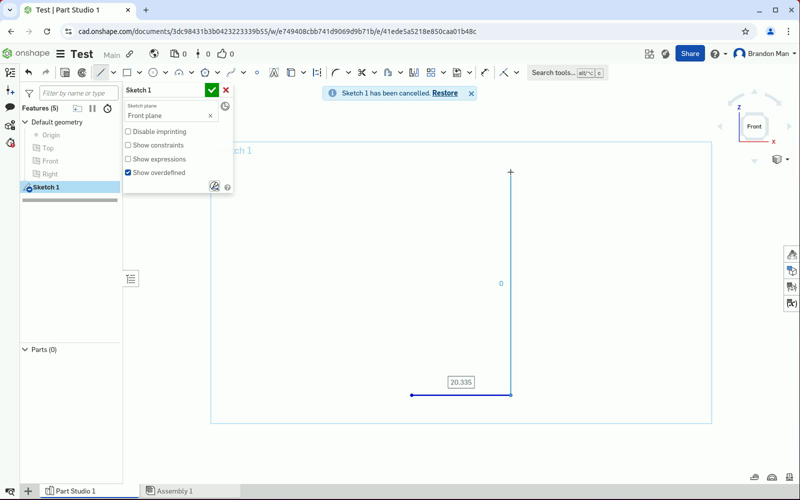
click(510, 171)
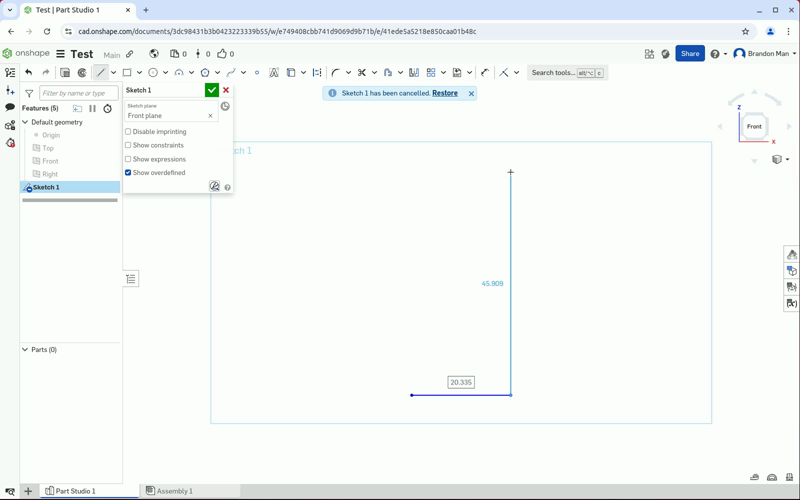
key_up(shift)
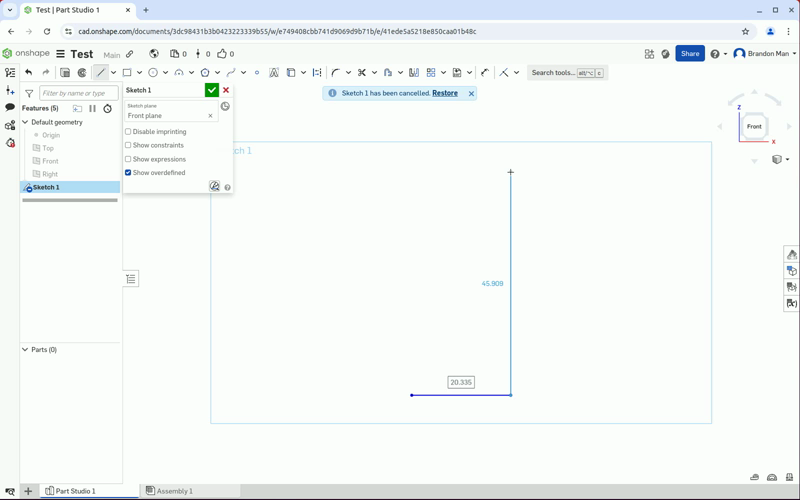
key_down(shift)
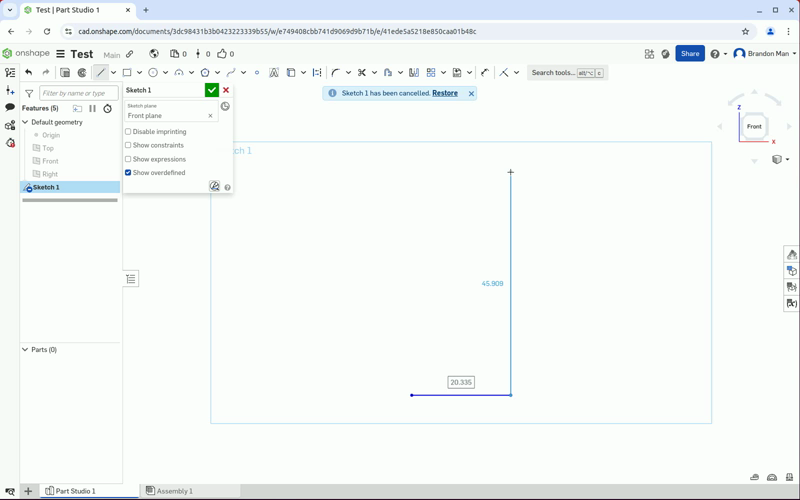
mouse_move(411, 171)
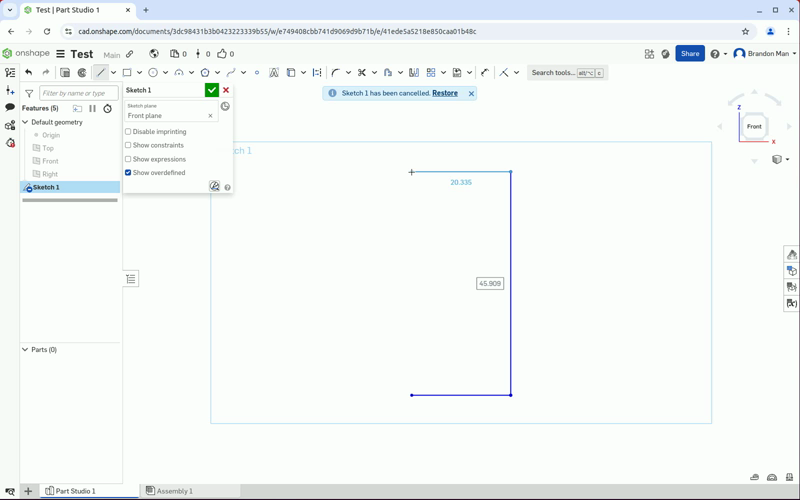
click(411, 171)
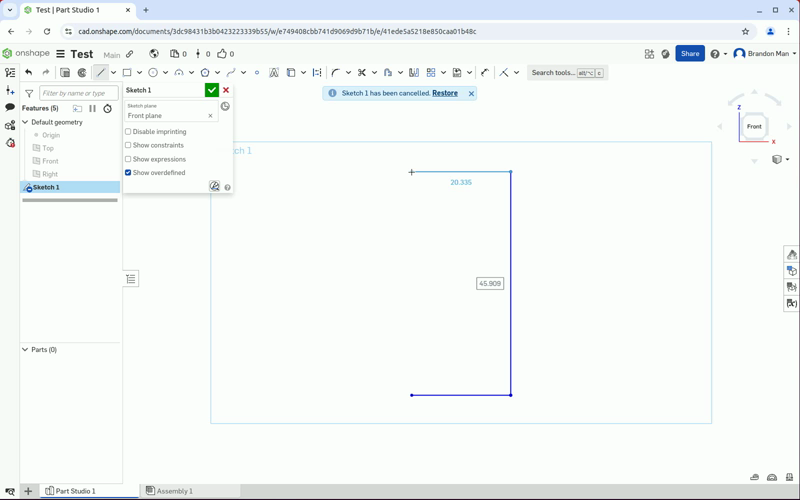
key_up(shift)
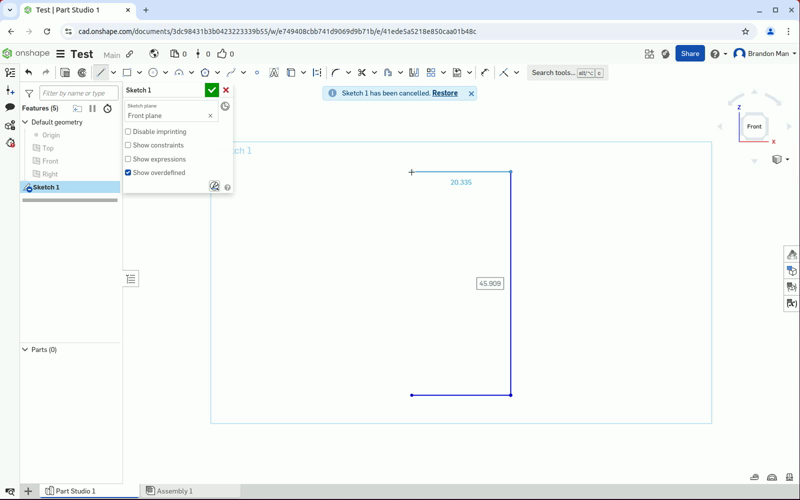
key_down(shift)
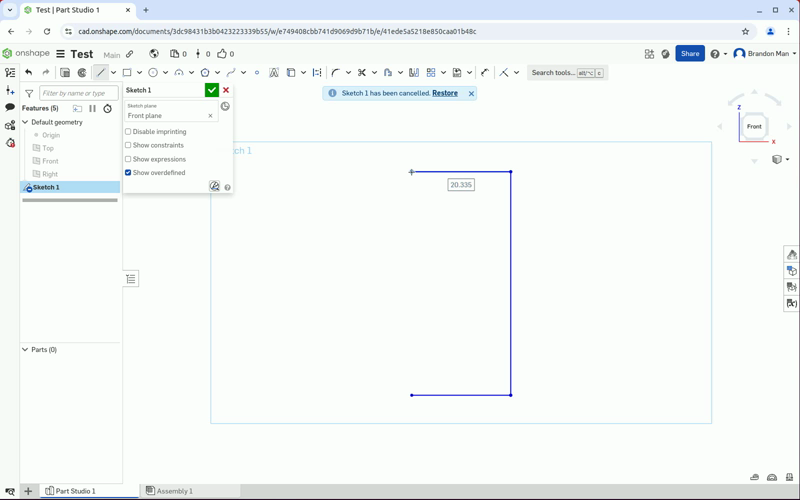
mouse_move(411, 395)
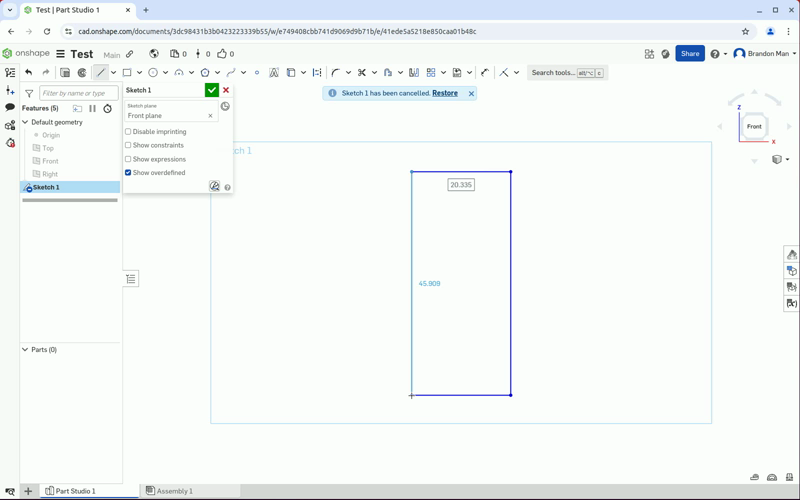
key_up(shift)
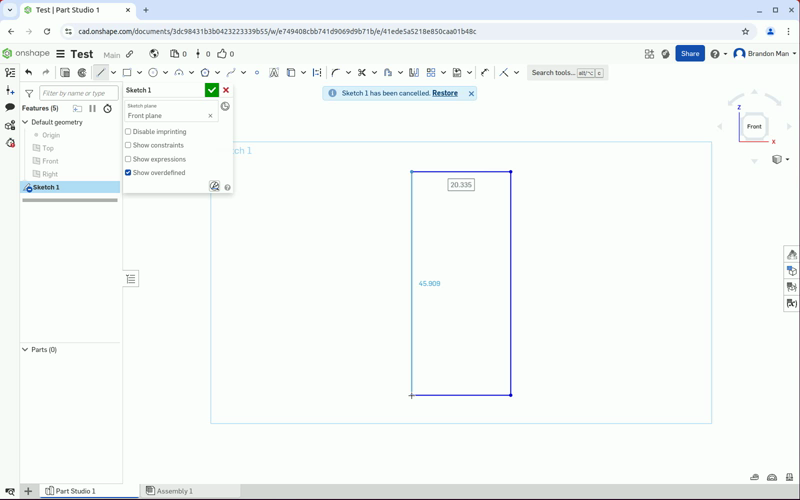
click(411, 395)
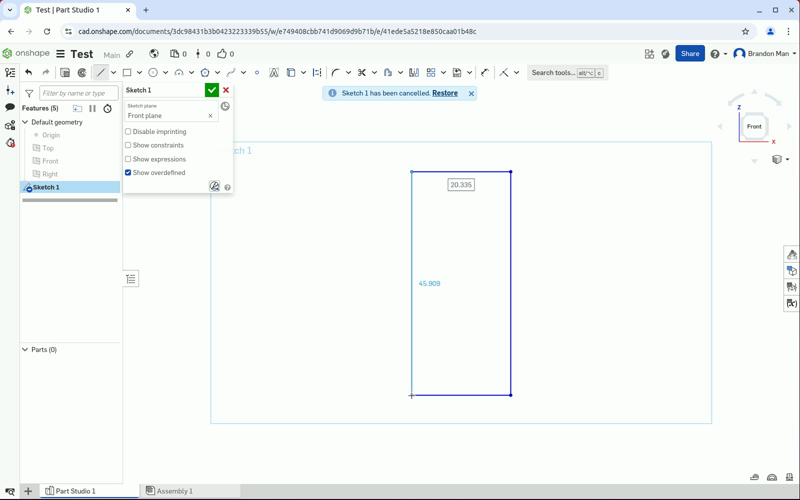
key(esc)
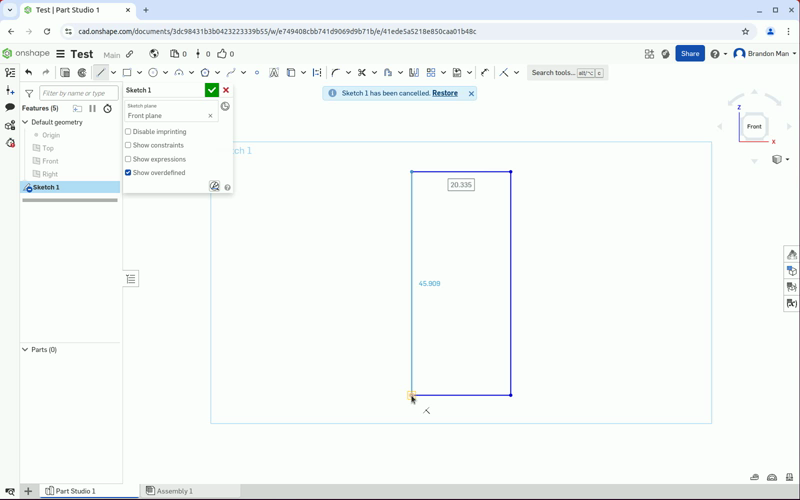
mouse_move(466, 247)
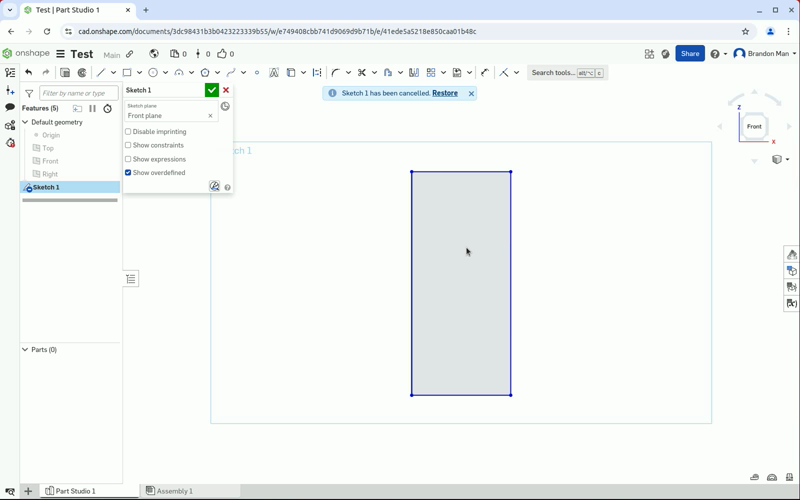
click(466, 247)
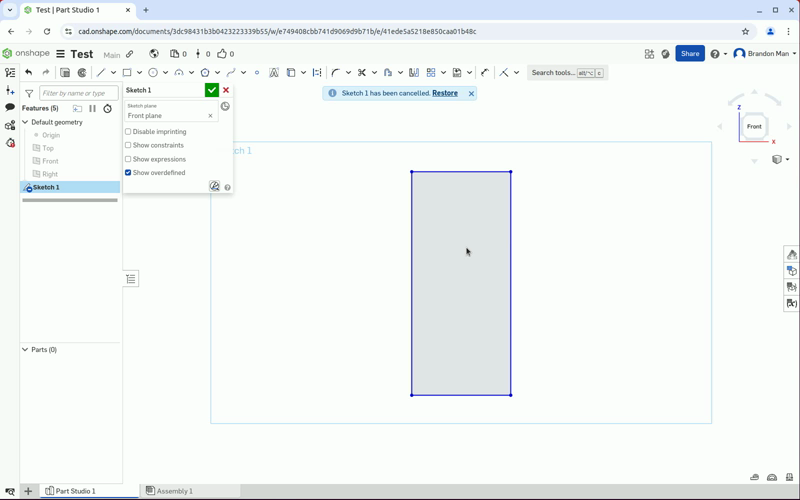
mouse_move(73, 352)
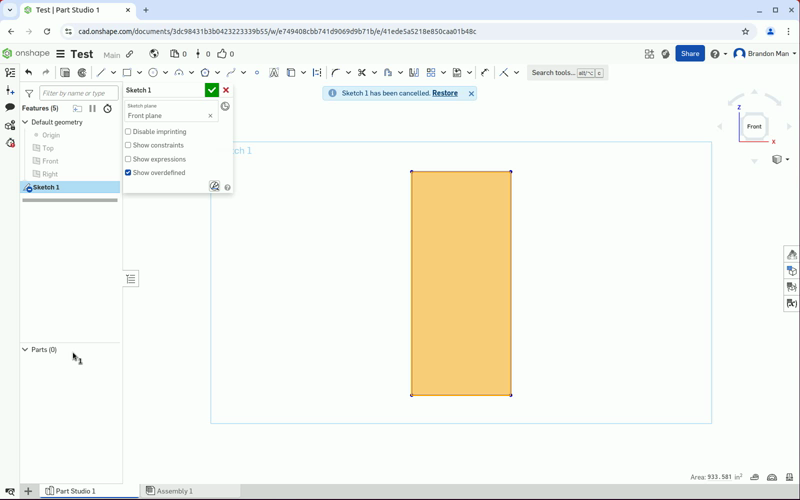
key(shift+y)
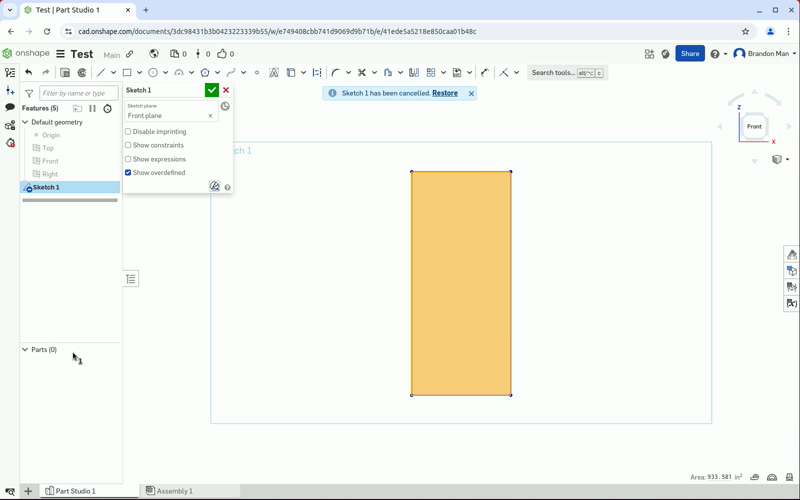
key(shift+e)
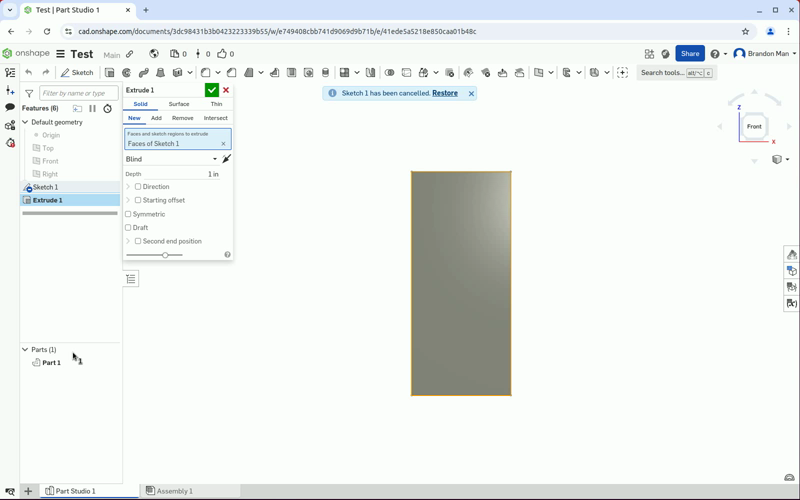
mouse_move(143, 106)
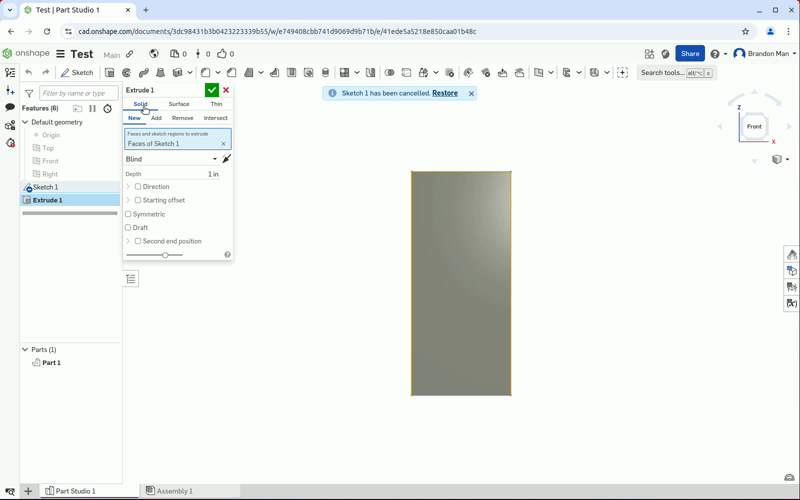
click(143, 106)
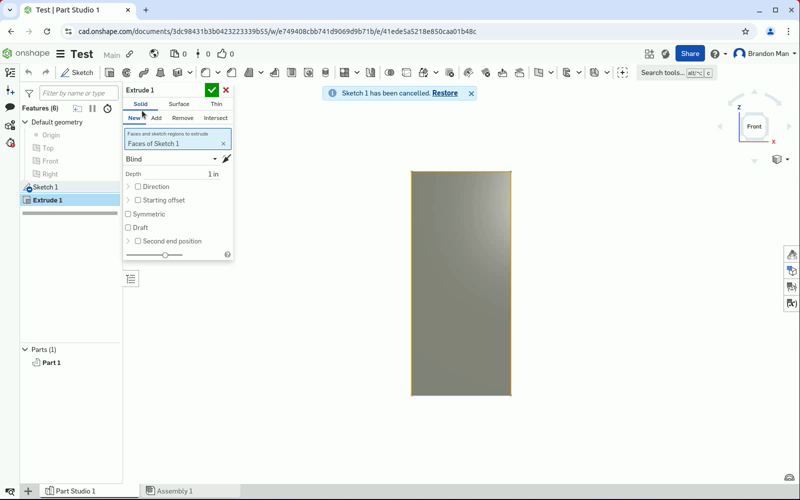
mouse_move(137, 120)
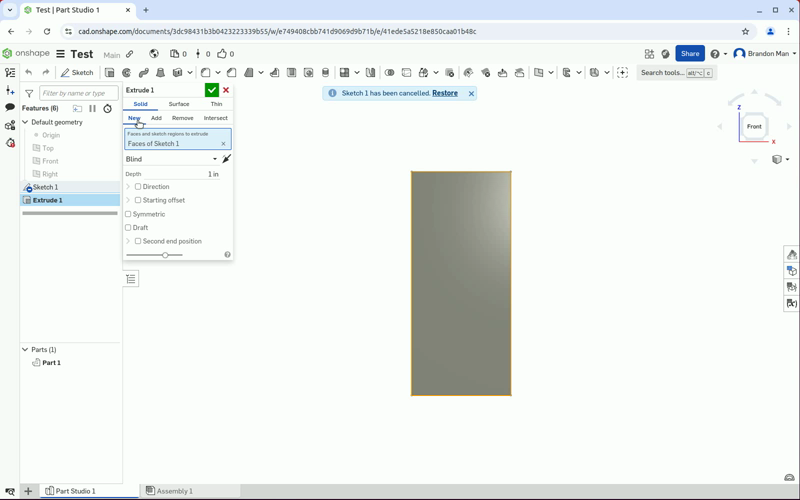
click(137, 120)
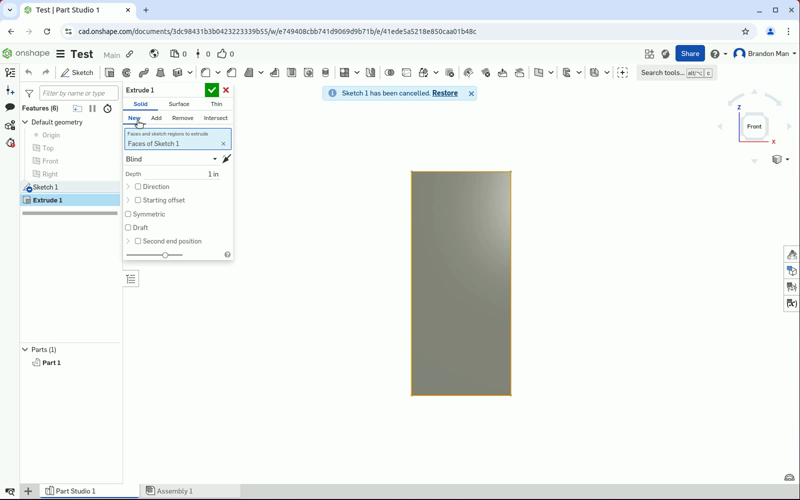
key(tab, 4)
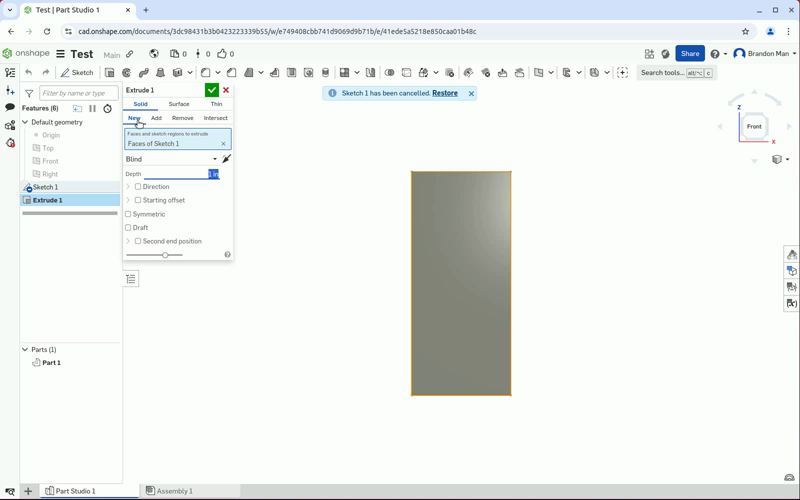
text(1.204)
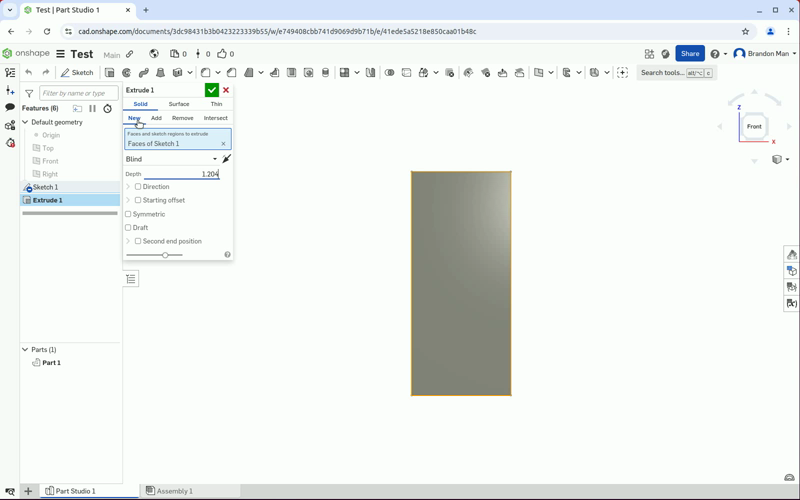
key(enter)
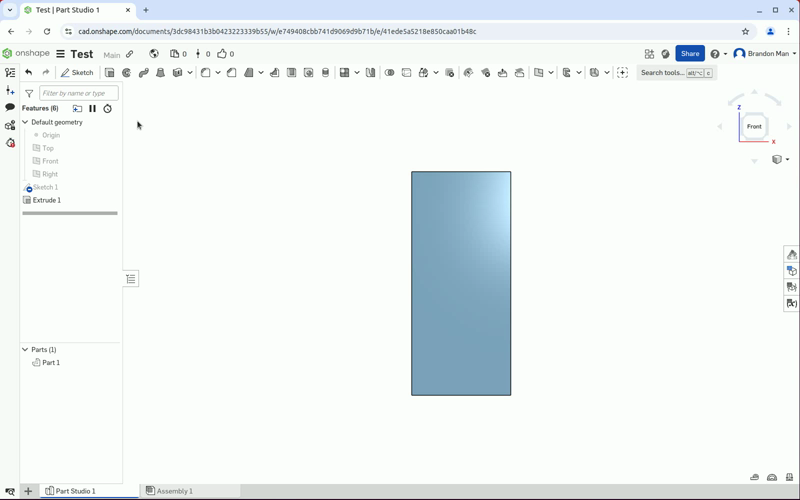
key(shift+h)
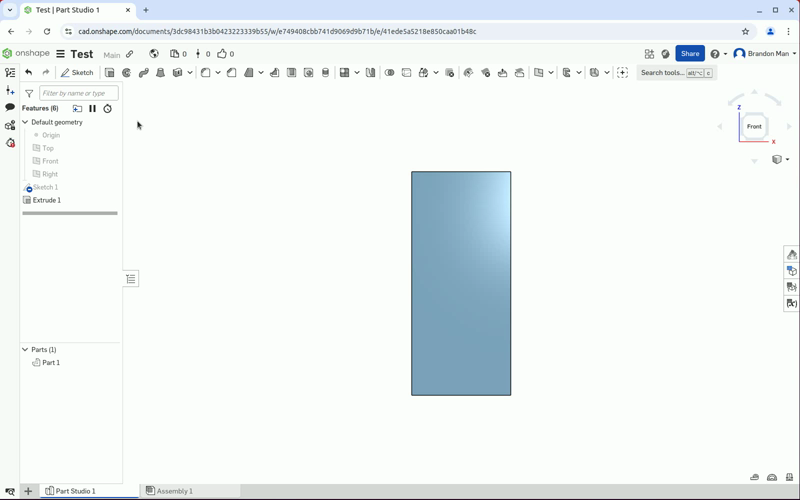
key(shift+h)
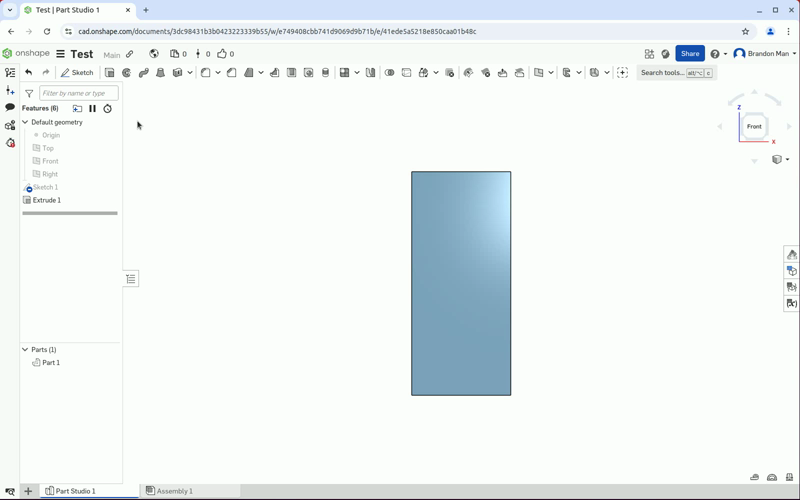
mouse_move(73, 189)
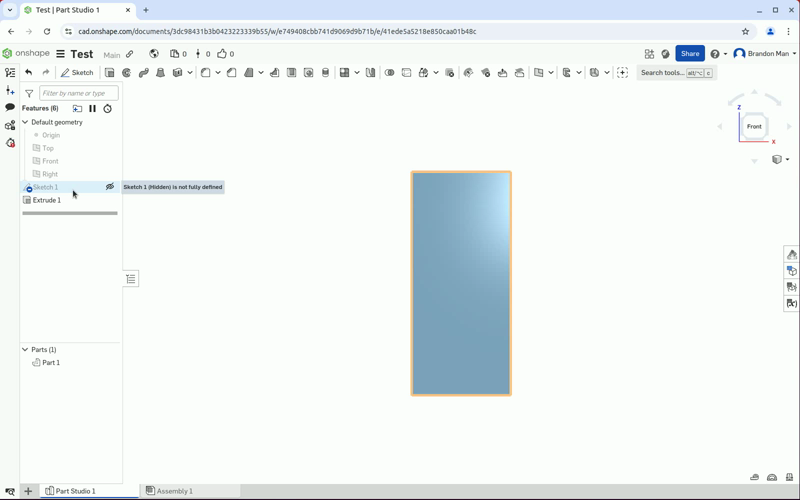
click(73, 189)
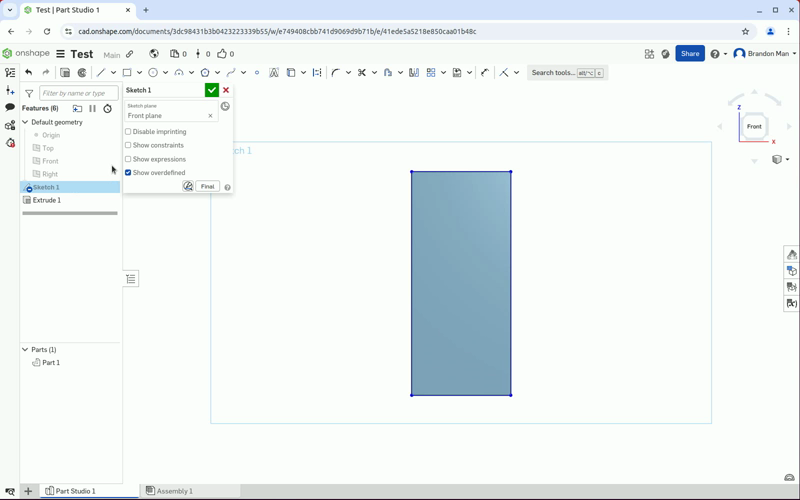
mouse_move(229, 92)
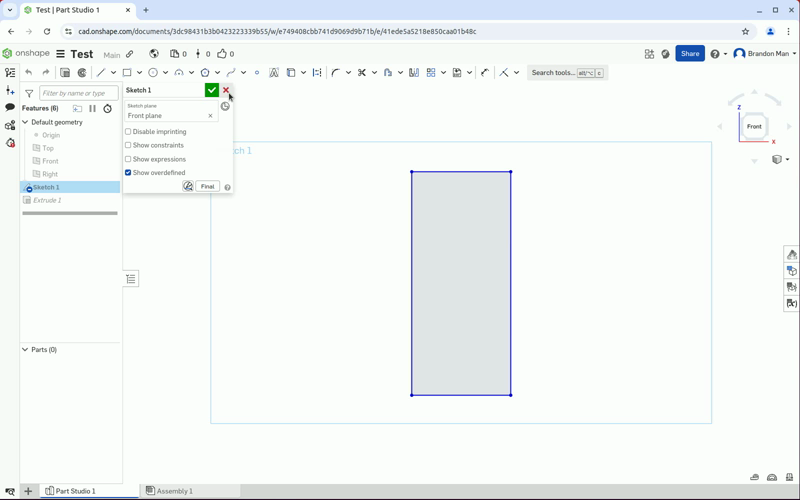
click(229, 92)
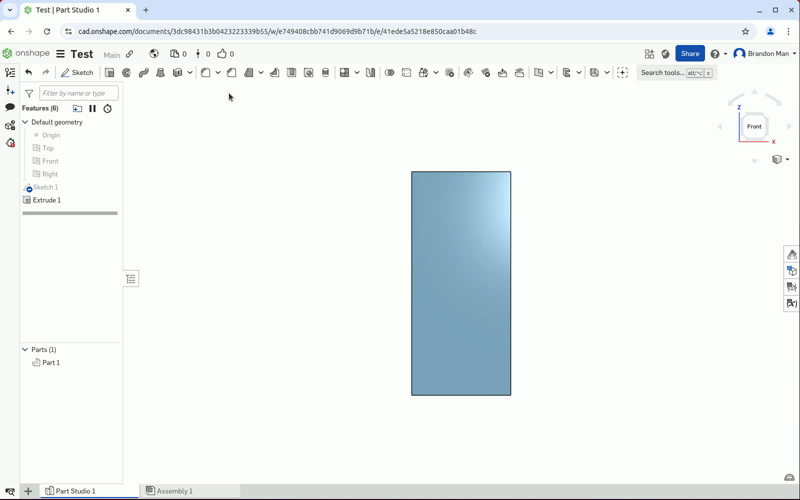
mouse_move(541, 75)
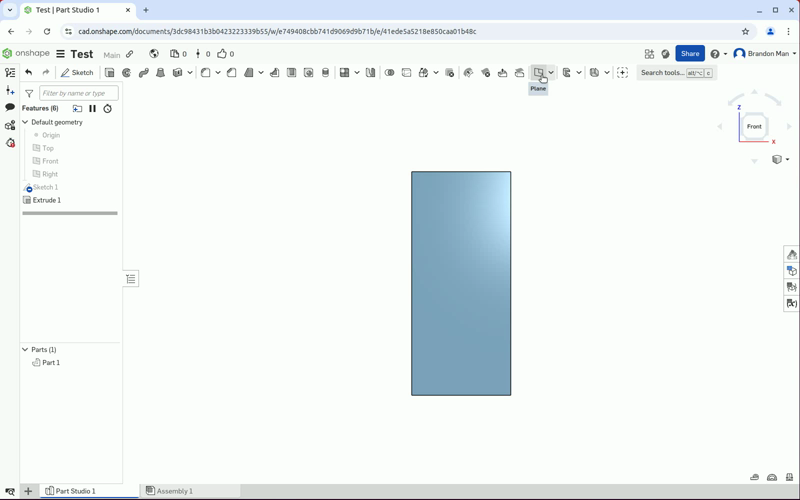
click(541, 75)
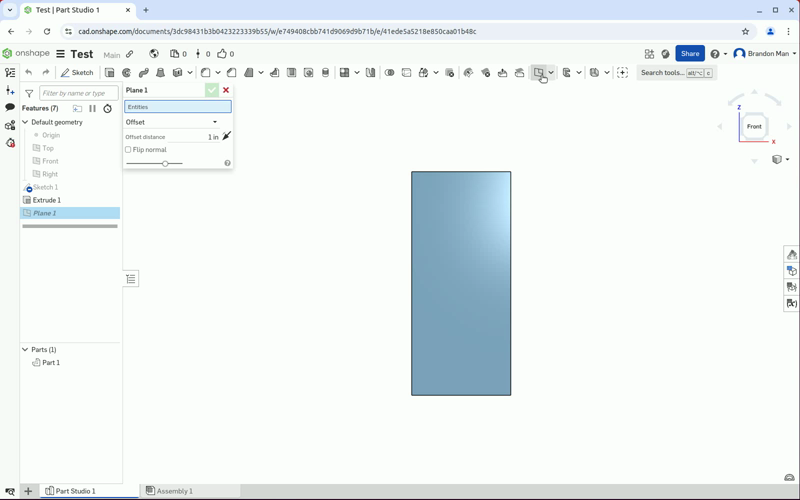
mouse_move(73, 163)
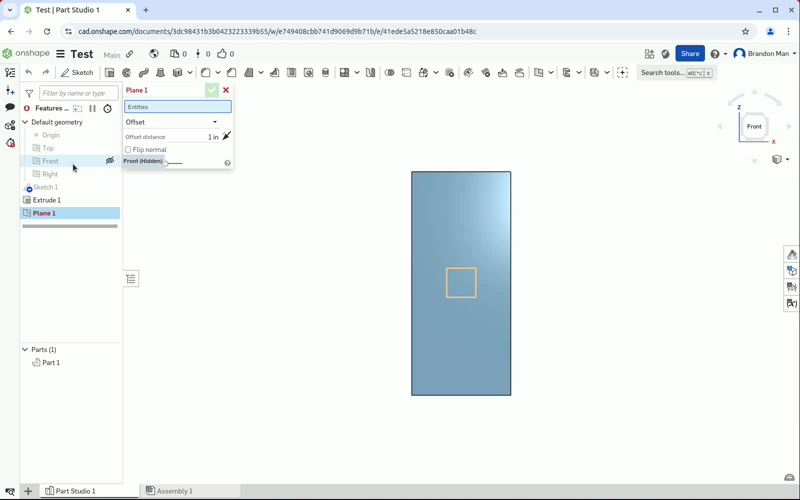
click(73, 163)
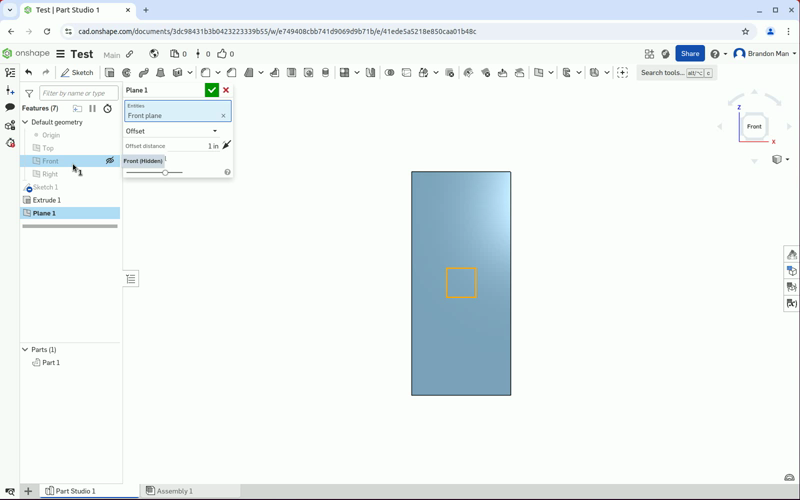
key(tab, 2)
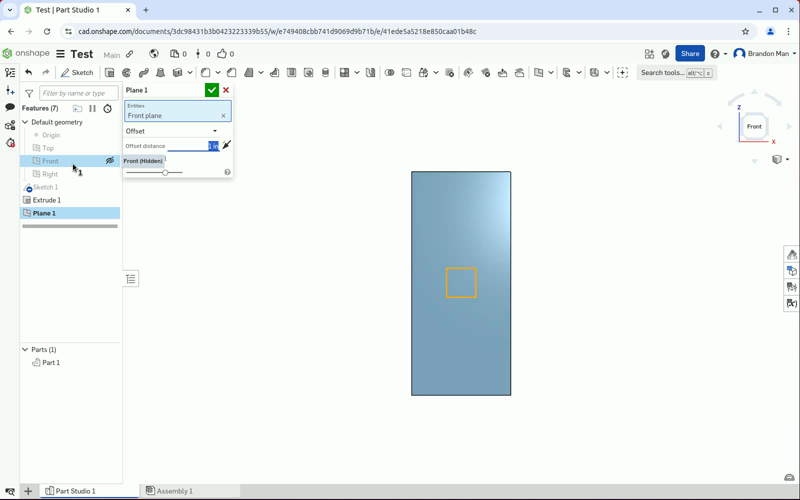
text(1.202)
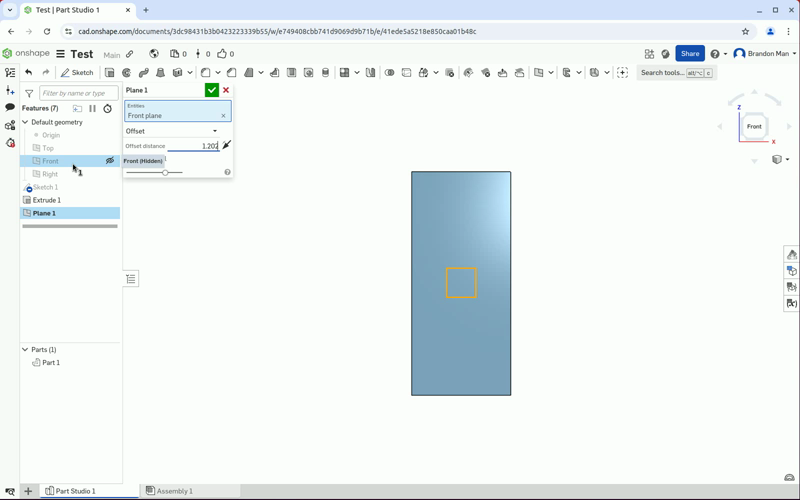
key(enter, 2)
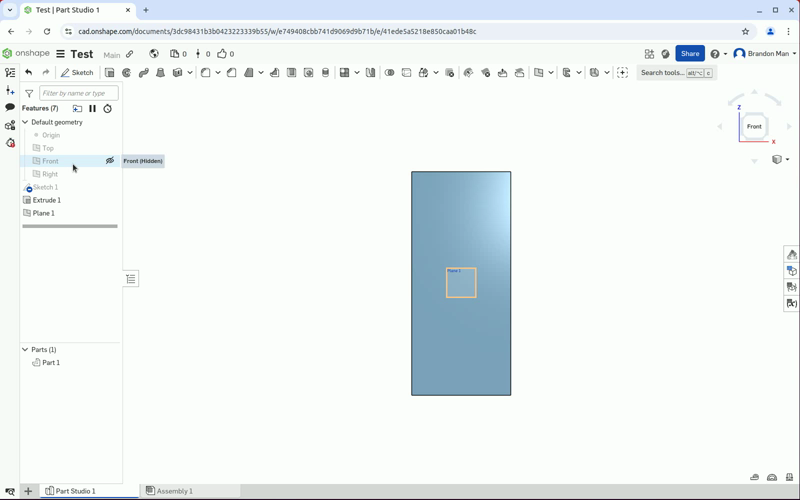
key(shift+s)
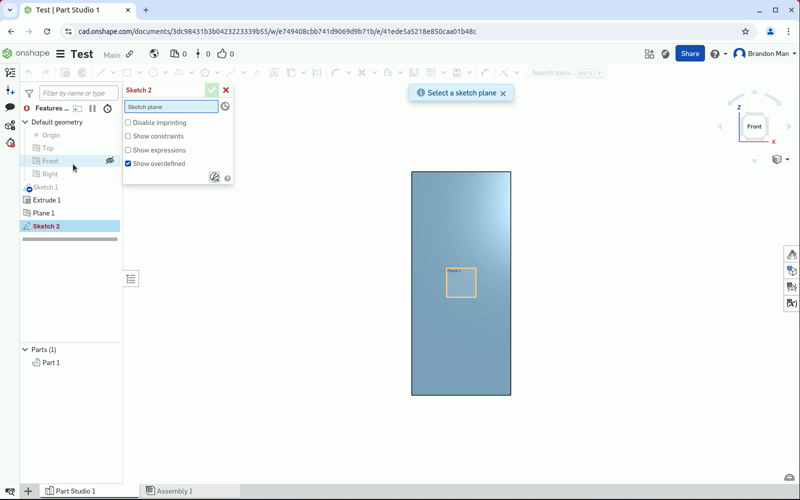
mouse_move(73, 215)
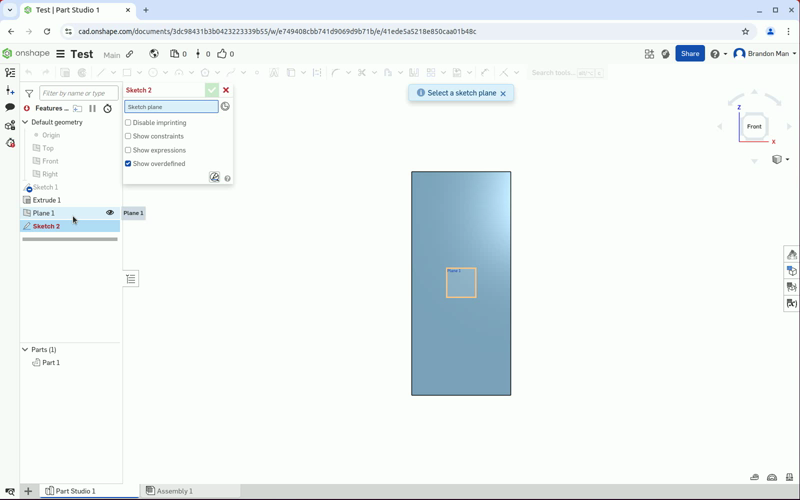
click(73, 215)
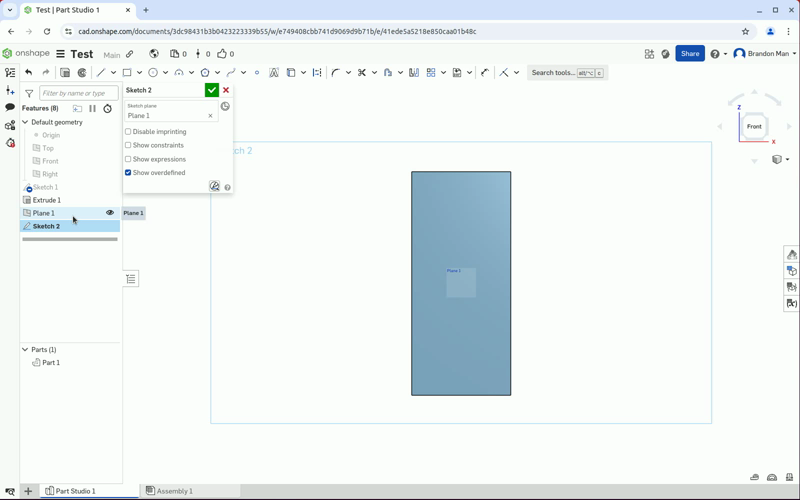
mouse_move(73, 352)
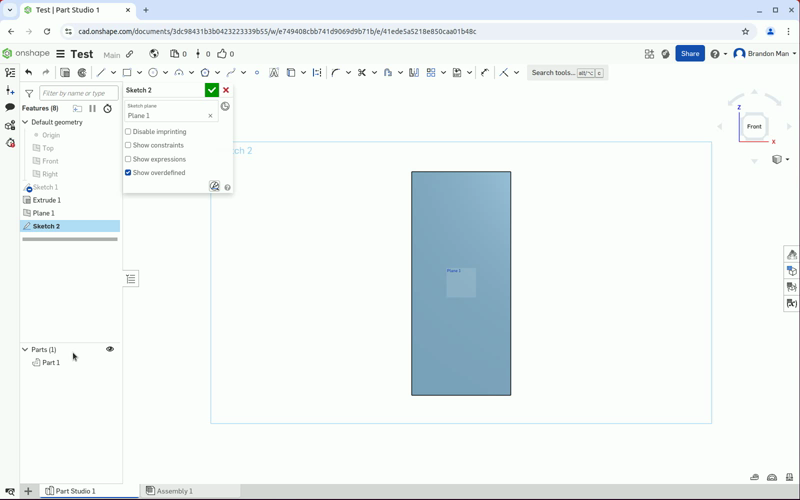
key(y)
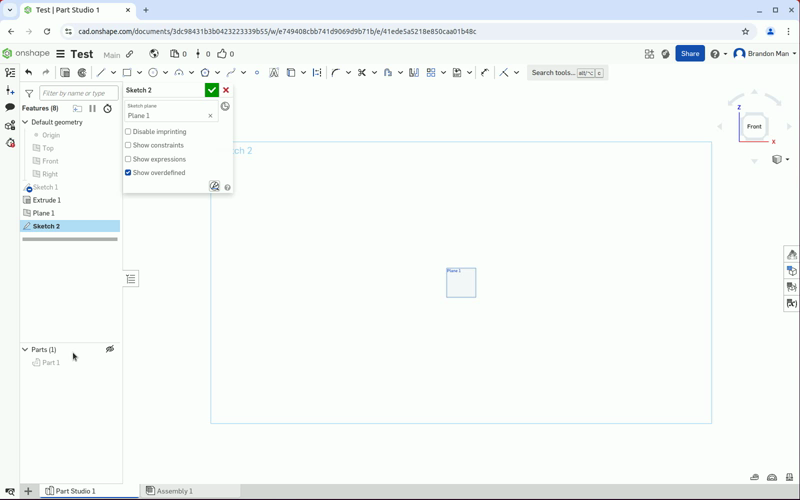
key(c)
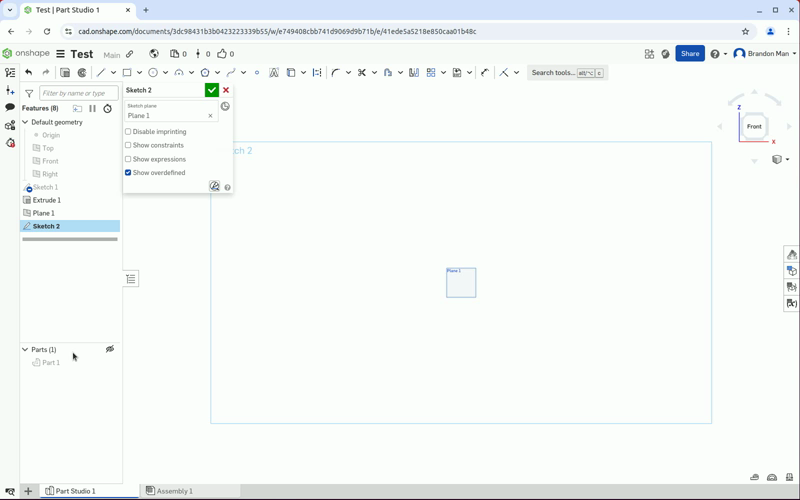
key_down(shift)
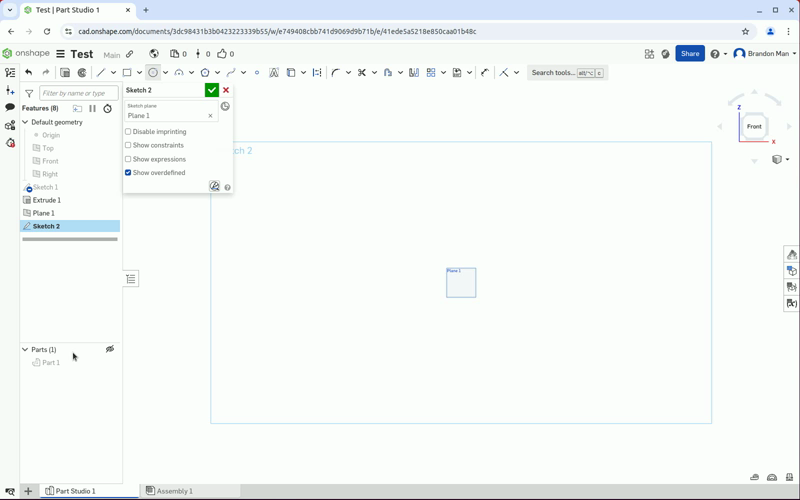
mouse_move(478, 186)
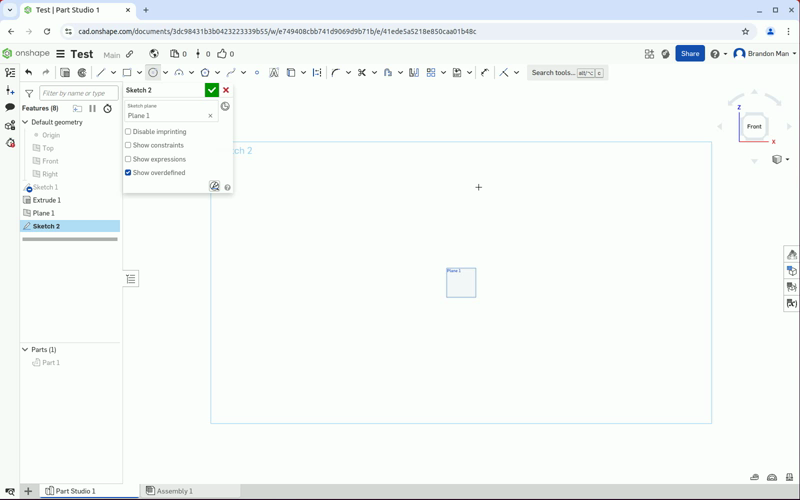
click(478, 186)
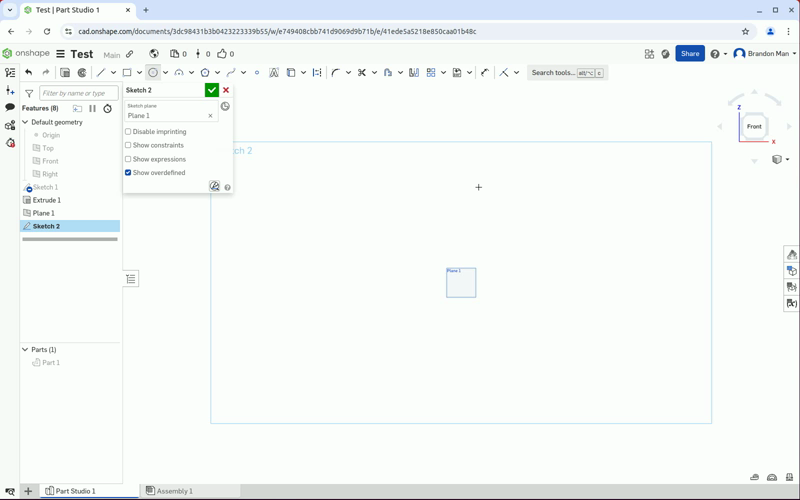
key_up(shift)
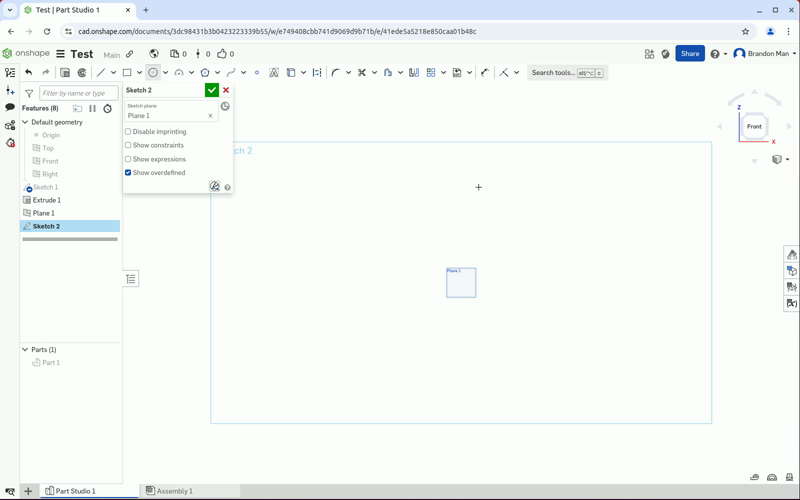
mouse_move(483, 186)
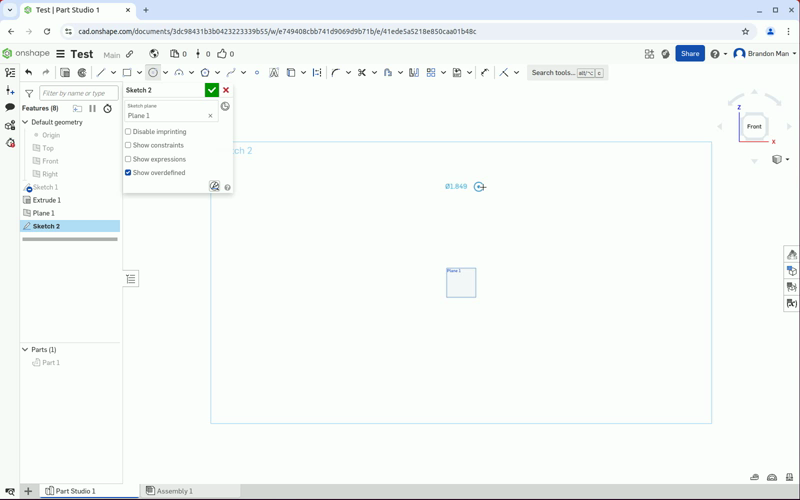
click(483, 186)
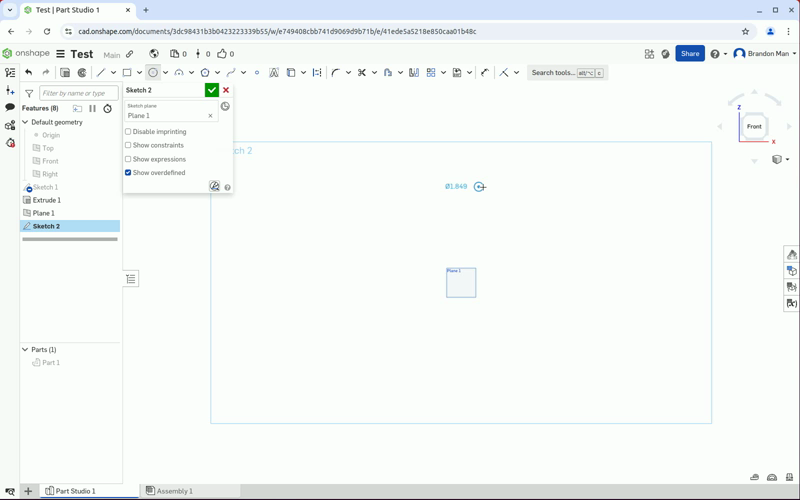
key(esc)
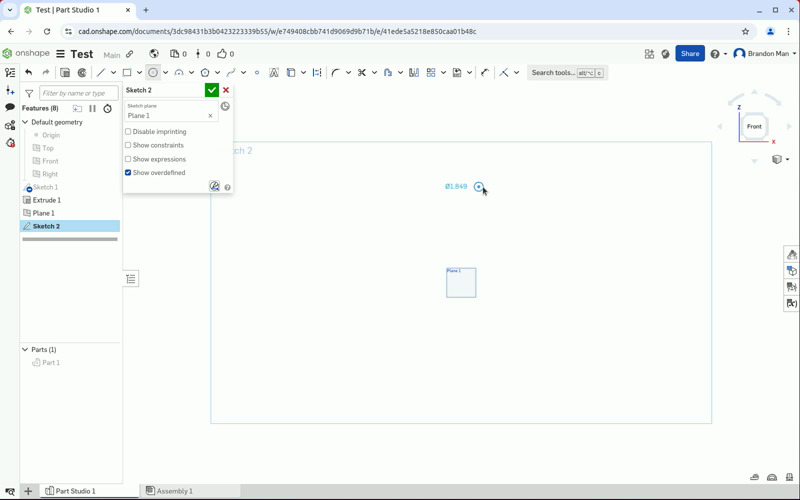
mouse_move(476, 189)
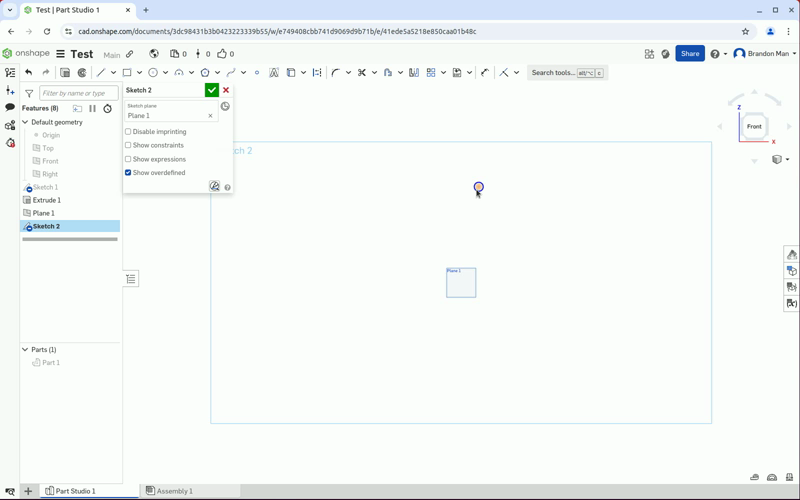
scroll(6)
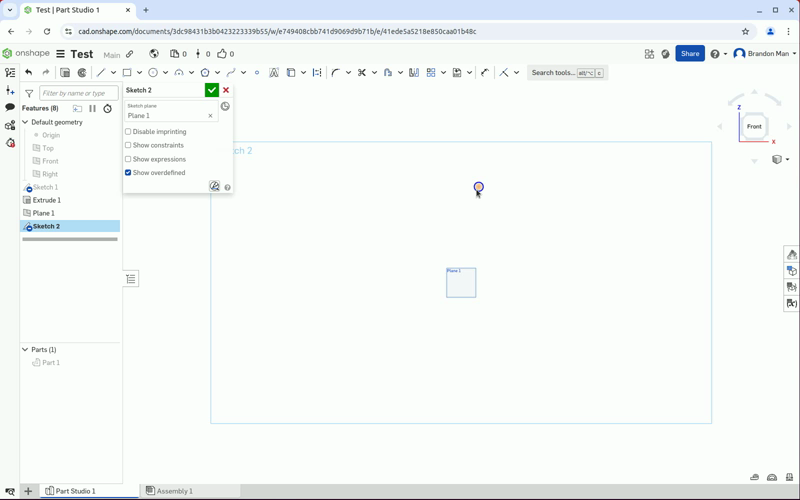
scroll(6)
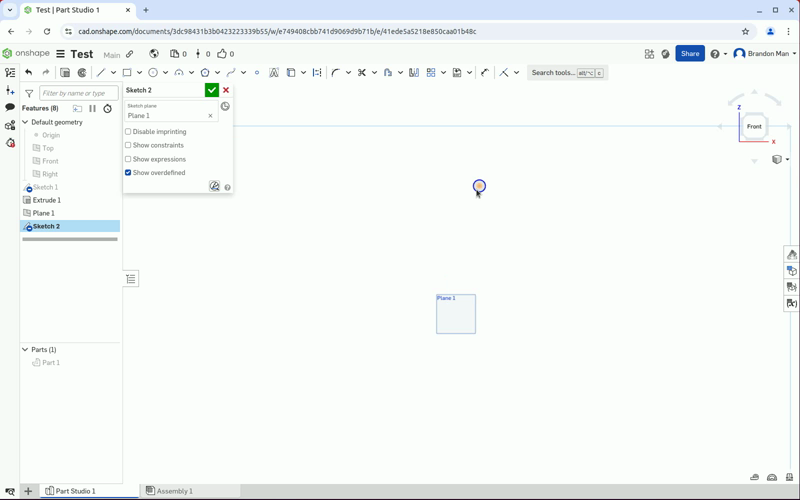
scroll(6)
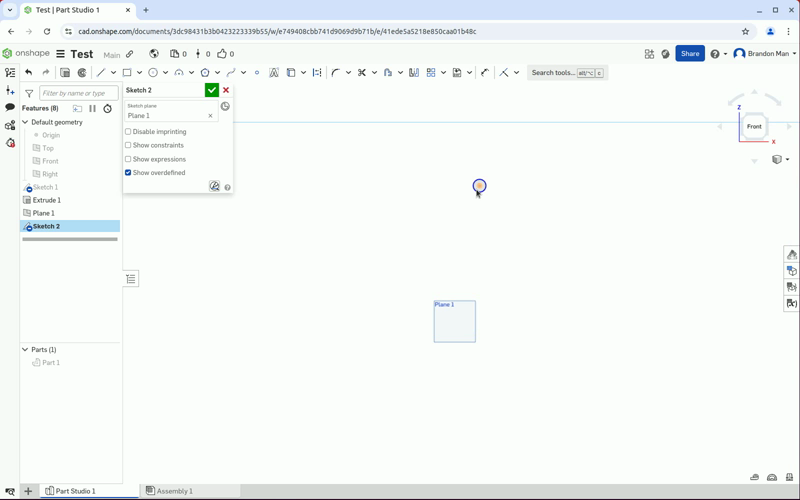
scroll(6)
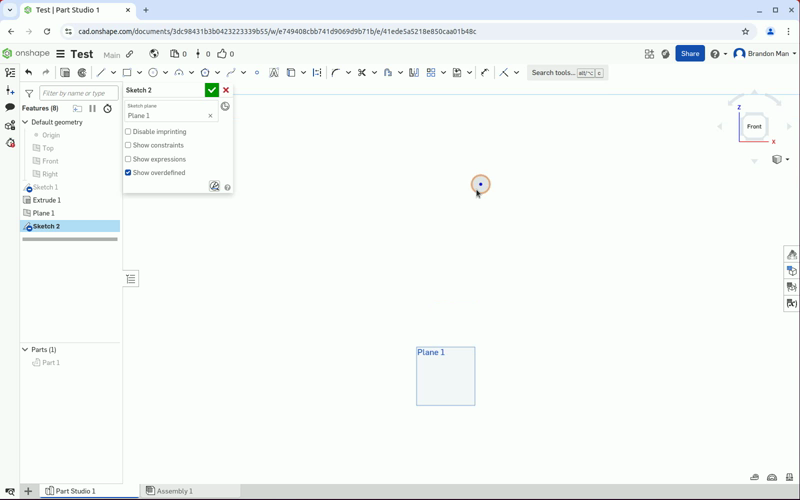
scroll(6)
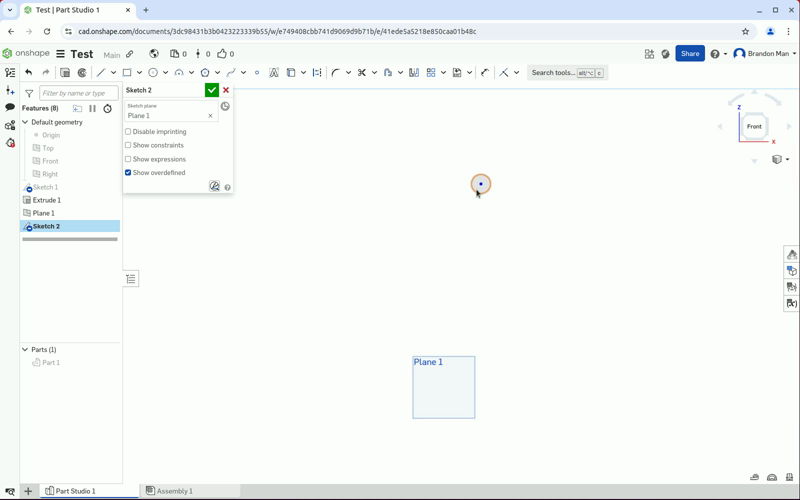
scroll(6)
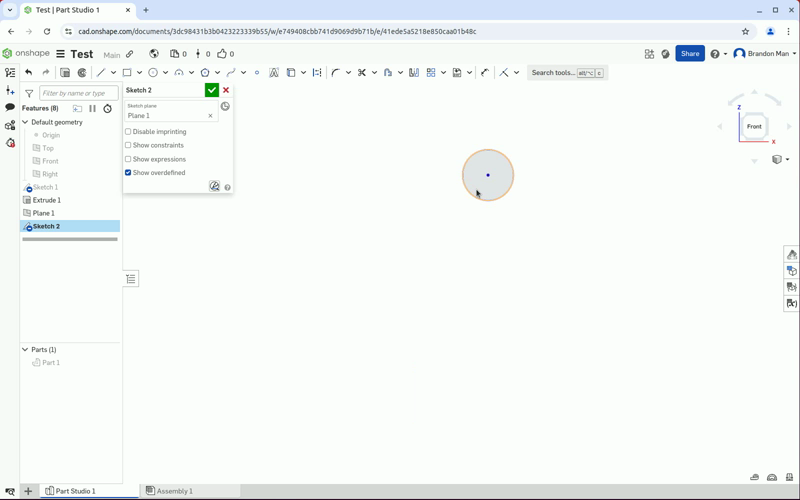
scroll(6)
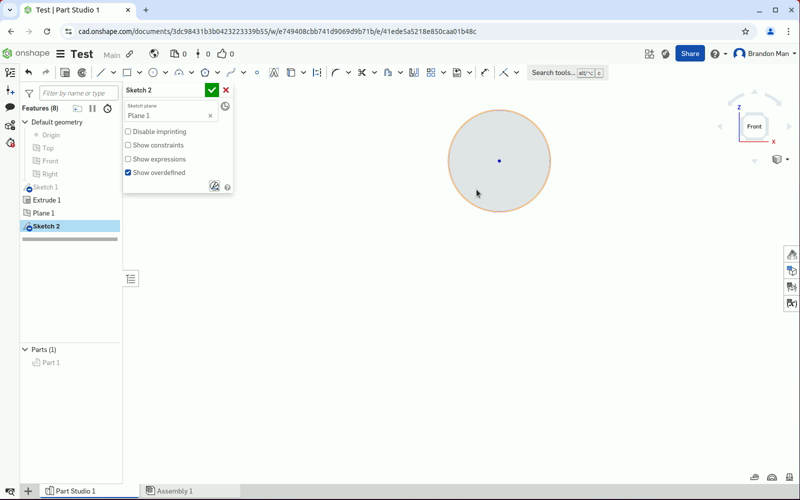
click(476, 189)
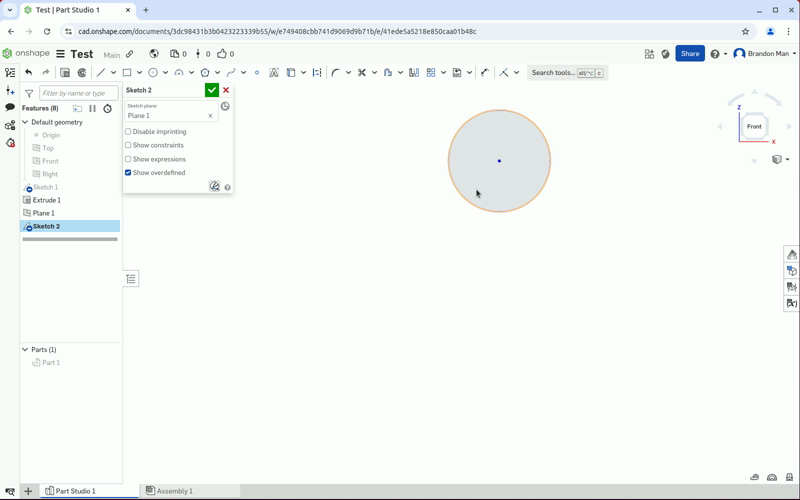
scroll(-6)
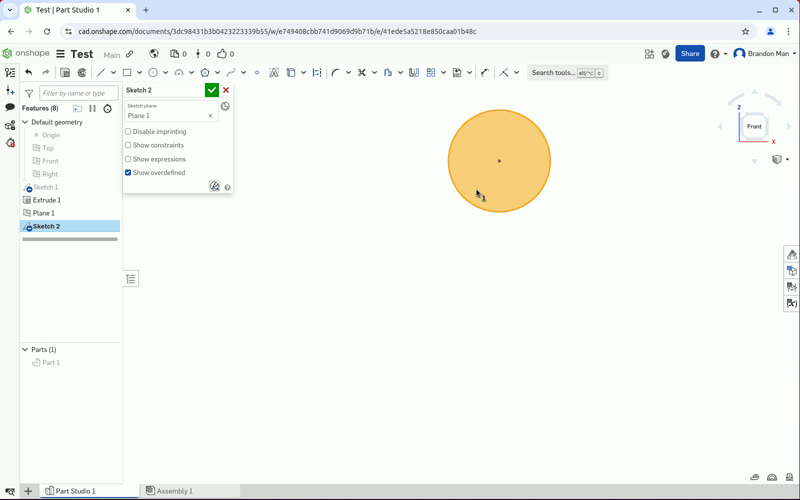
scroll(-6)
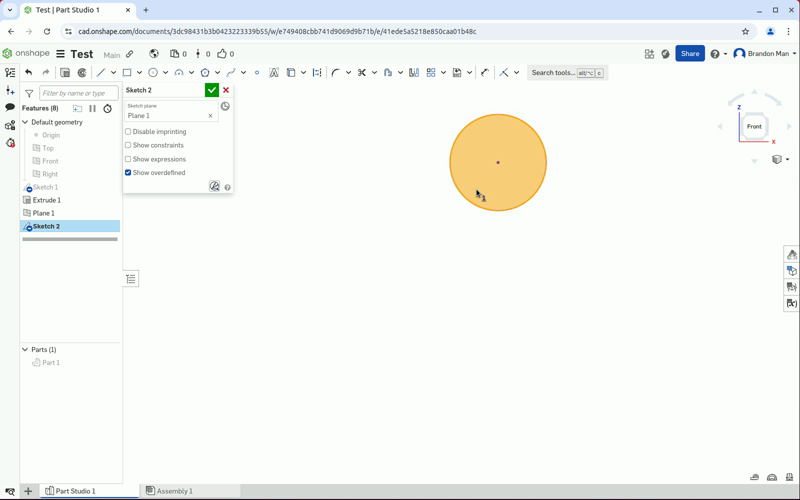
scroll(-6)
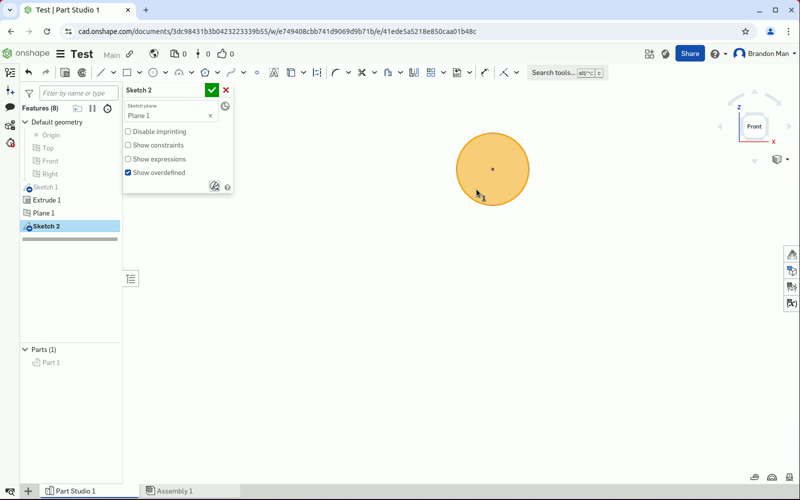
scroll(-6)
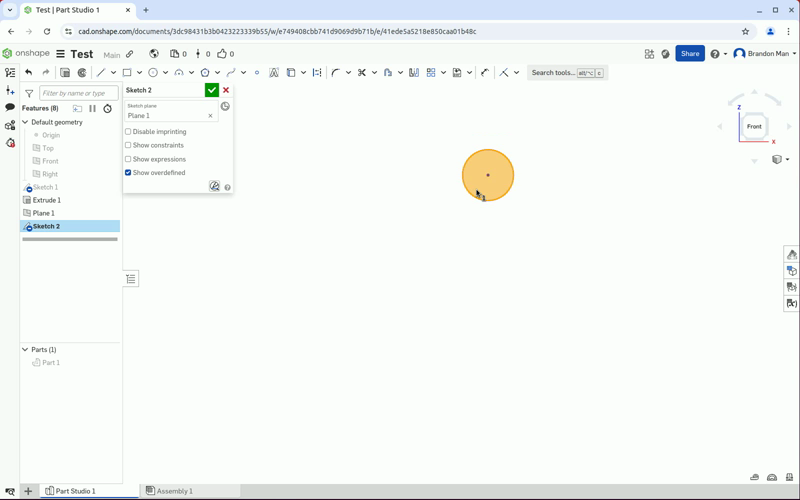
scroll(-6)
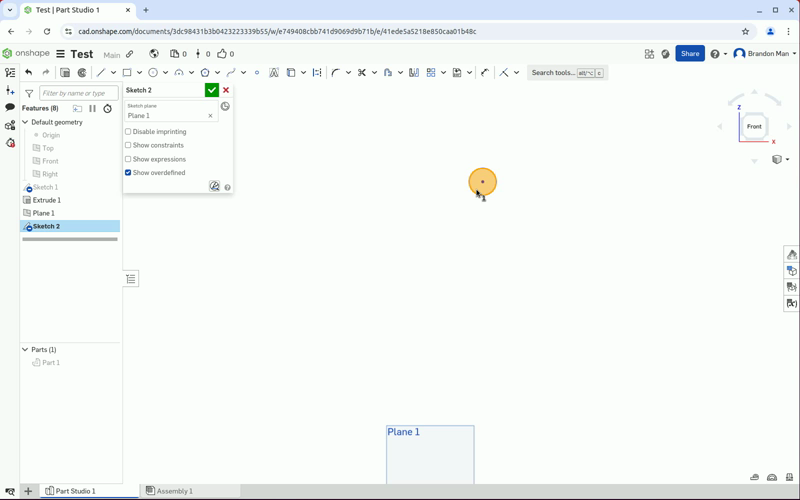
scroll(-6)
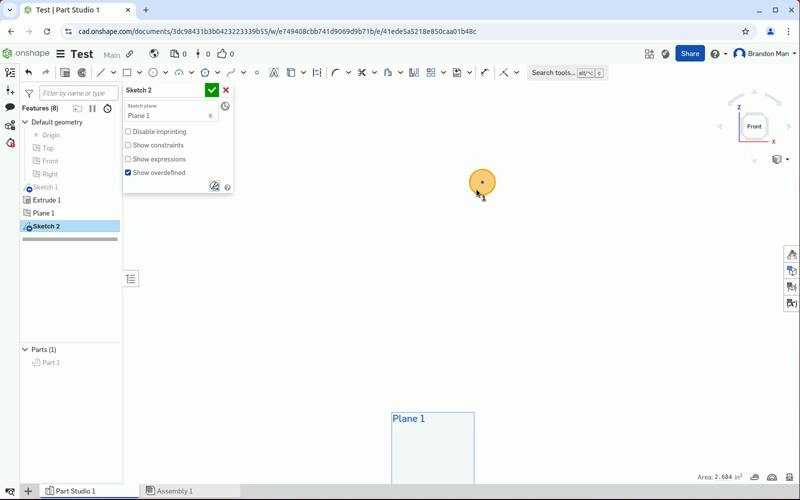
scroll(-6)
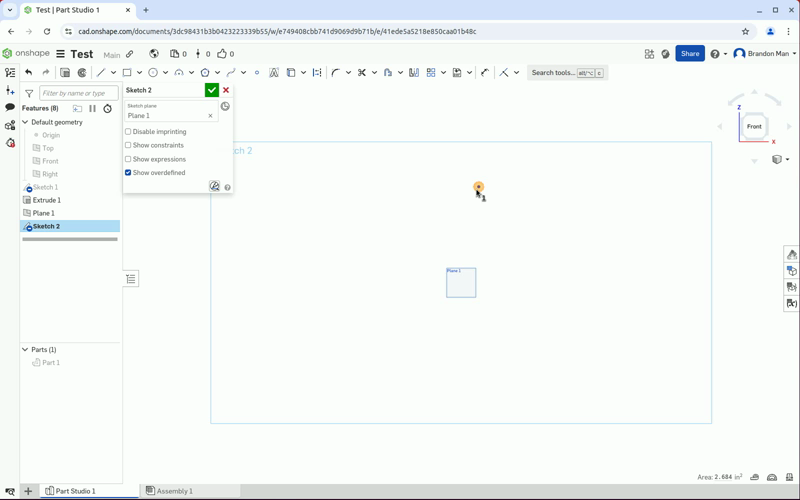
mouse_move(73, 352)
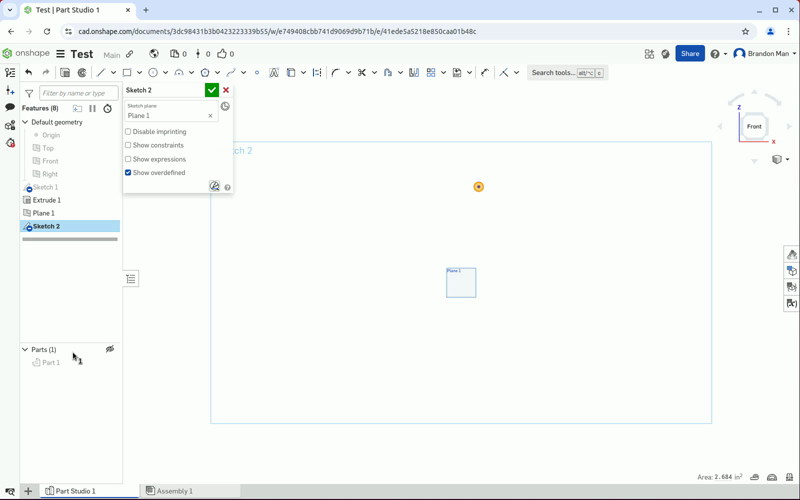
key(shift+y)
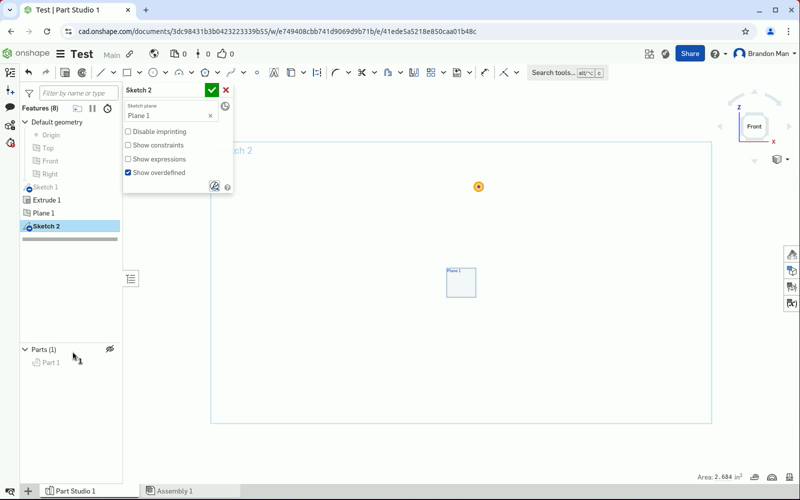
key(shift+e)
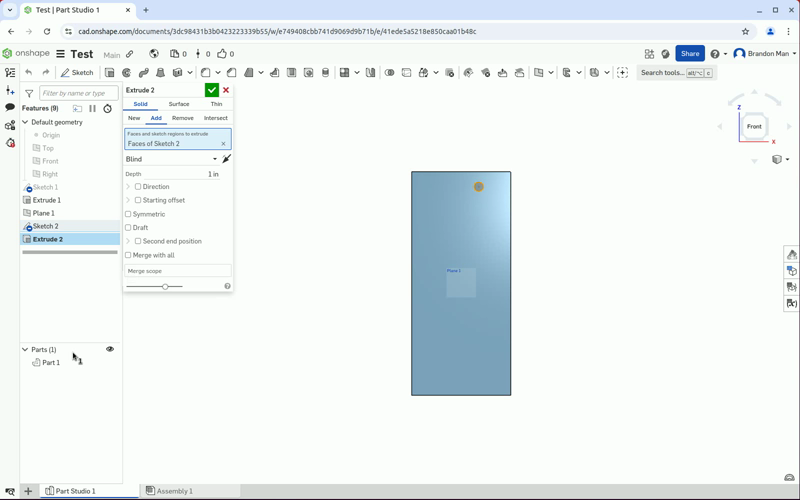
mouse_move(143, 106)
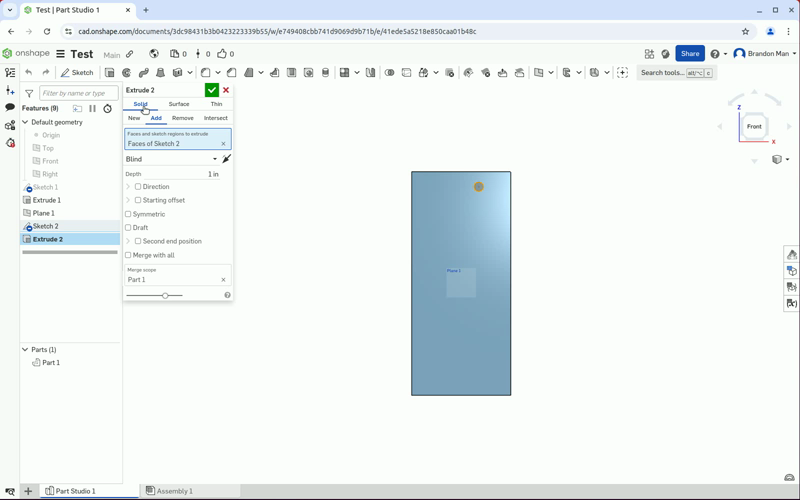
click(143, 106)
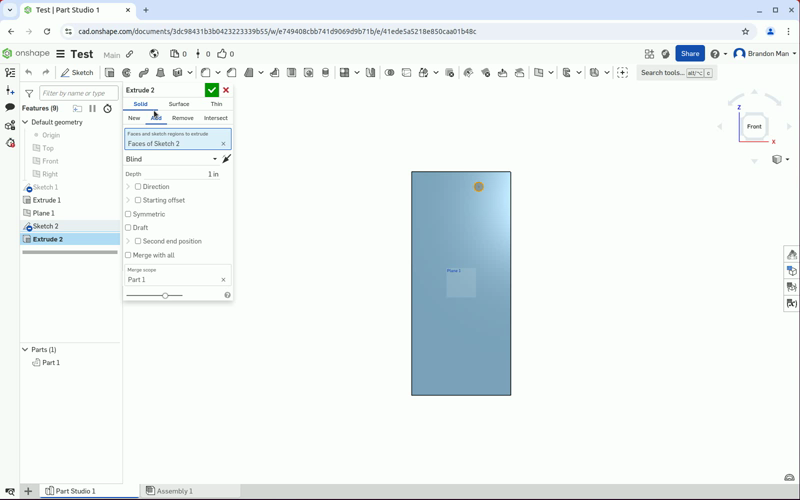
mouse_move(186, 120)
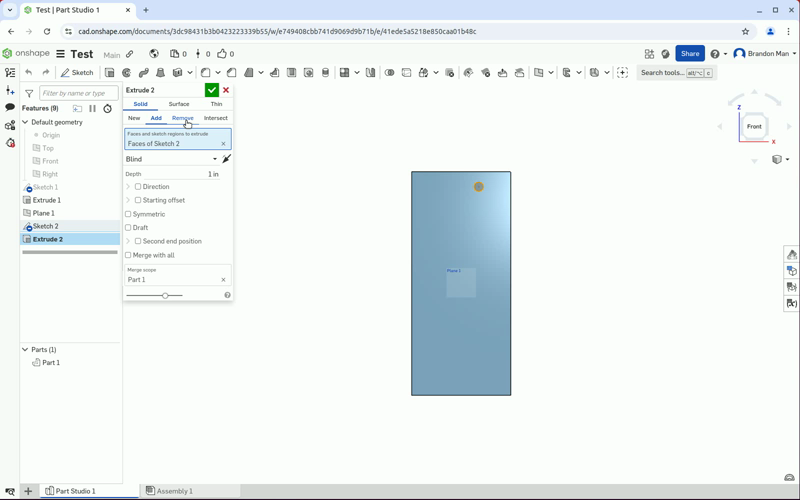
click(186, 120)
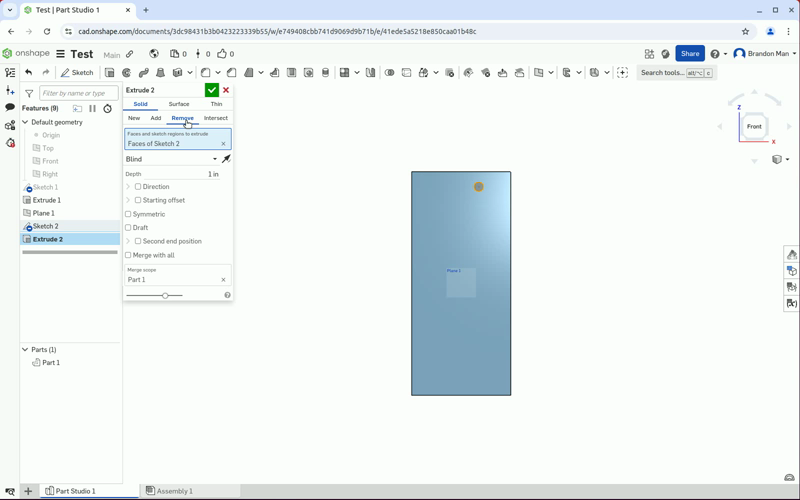
key(tab, 4)
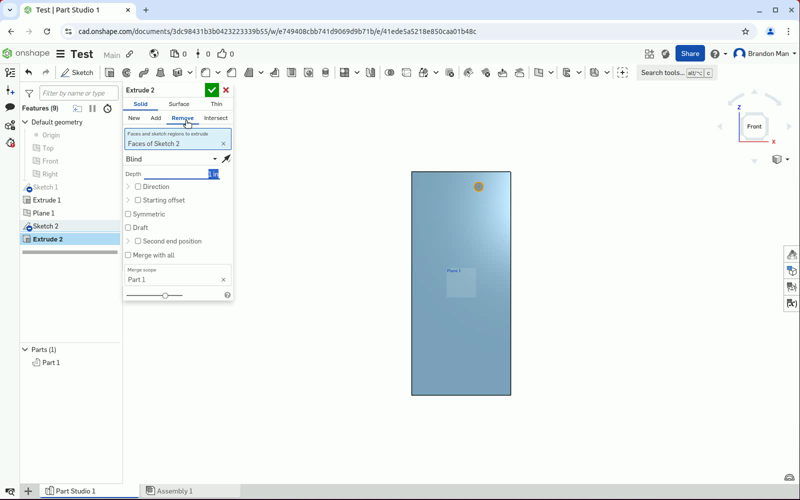
text(14.443)
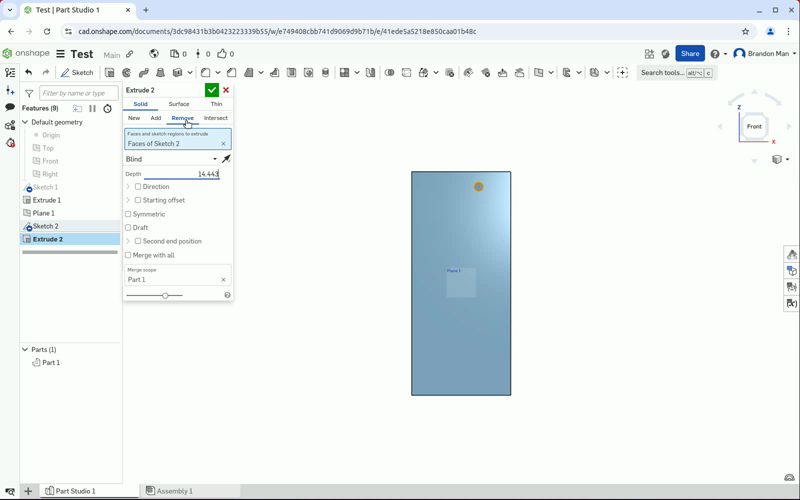
key(tab, 6)
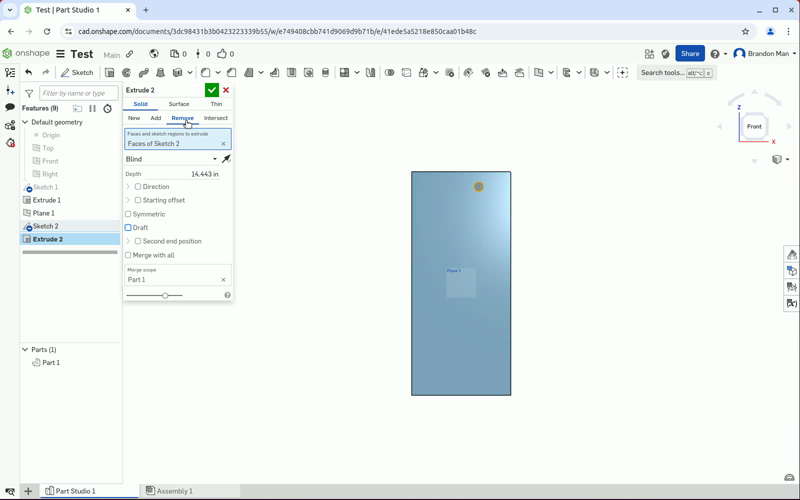
key(space)
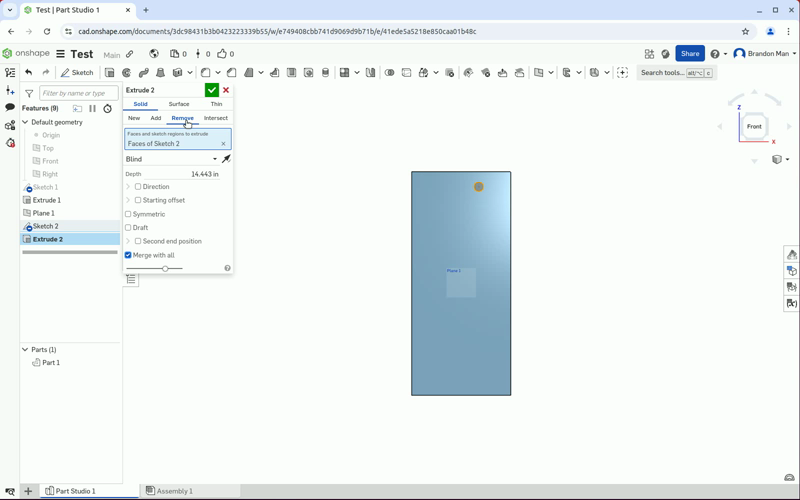
key(enter)
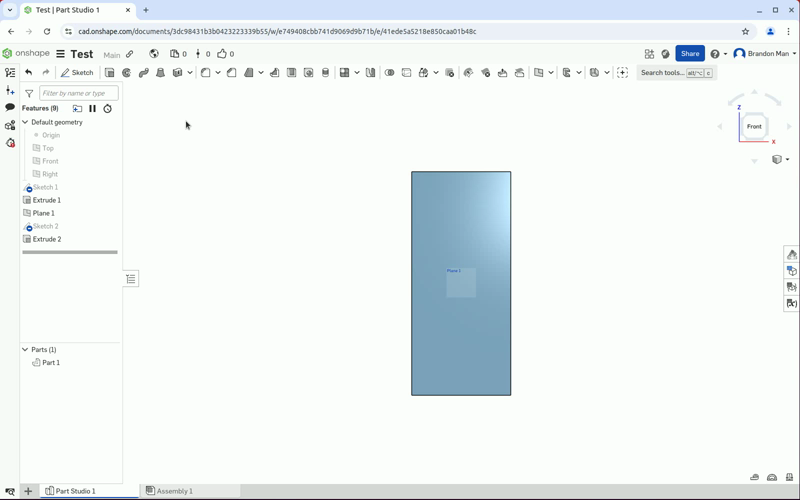
key(shift+h)
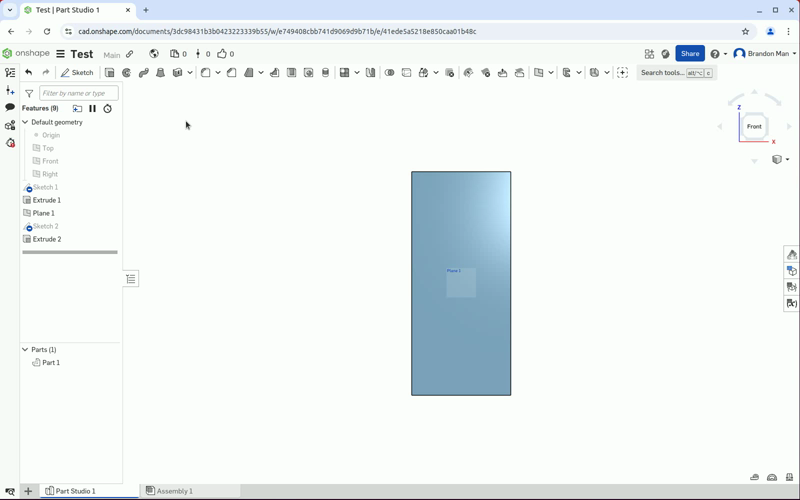
key(shift+h)
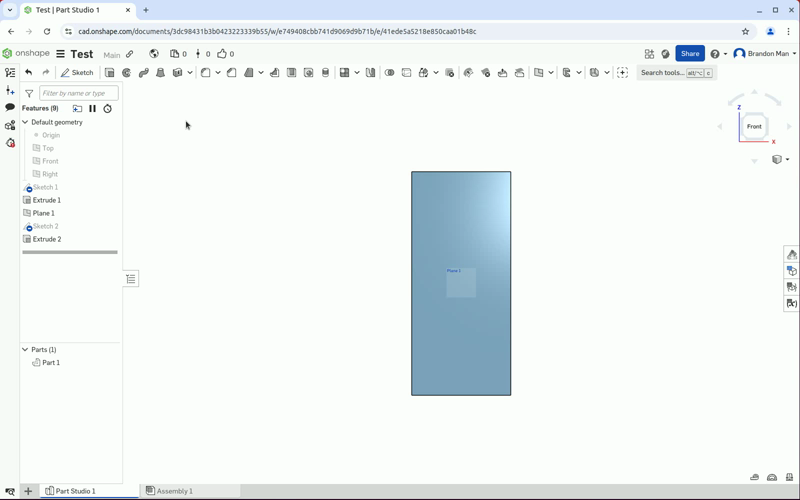
mouse_move(73, 189)
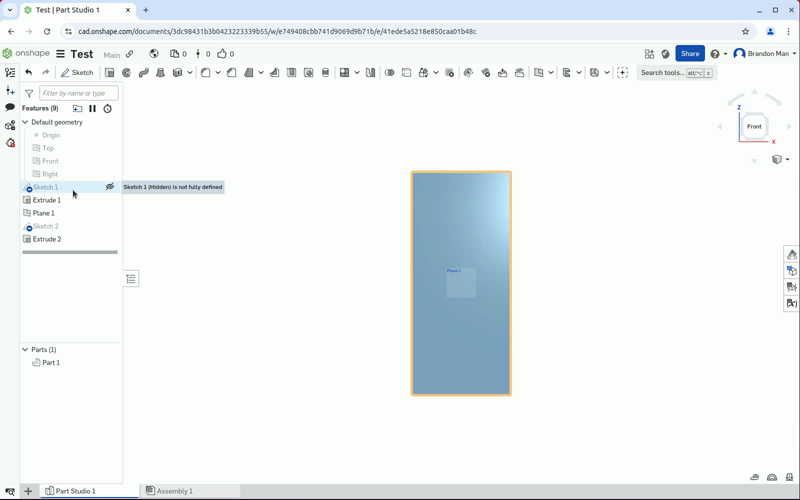
click(73, 189)
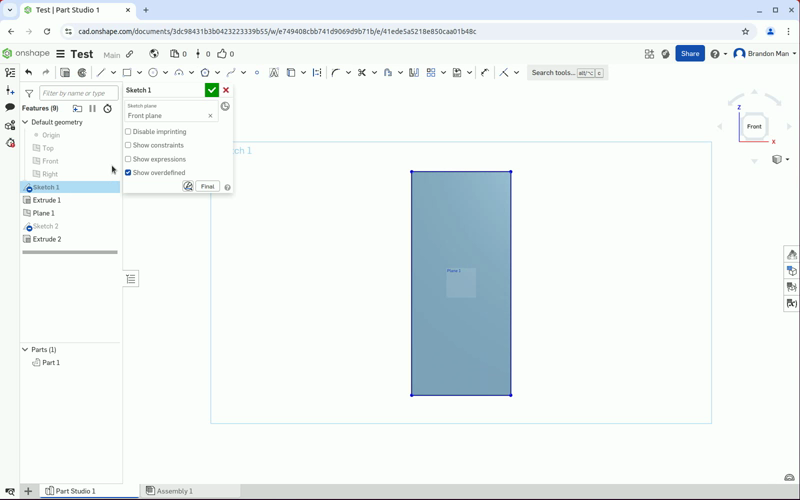
mouse_move(229, 92)
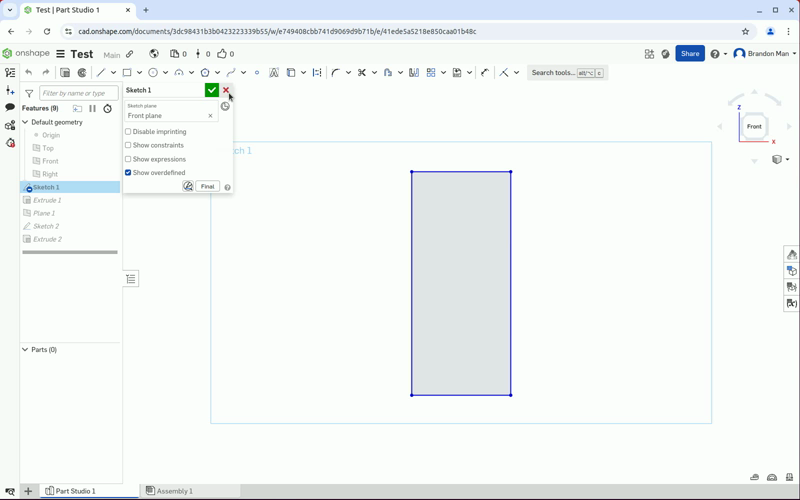
click(229, 92)
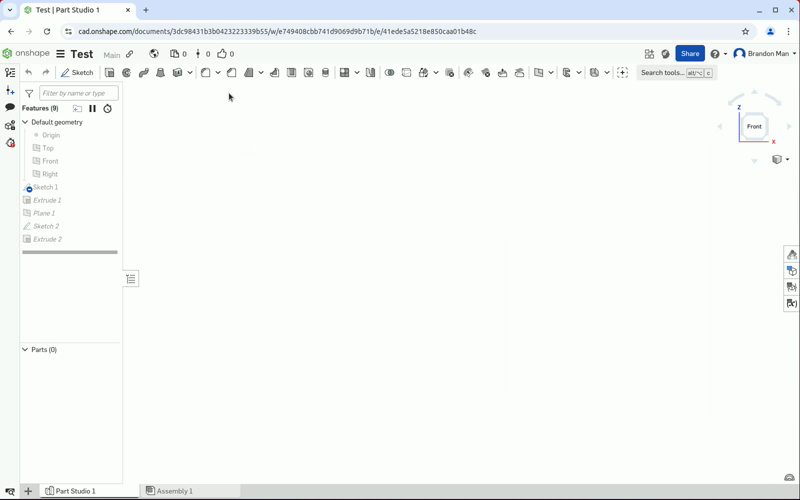
key(shift+s)
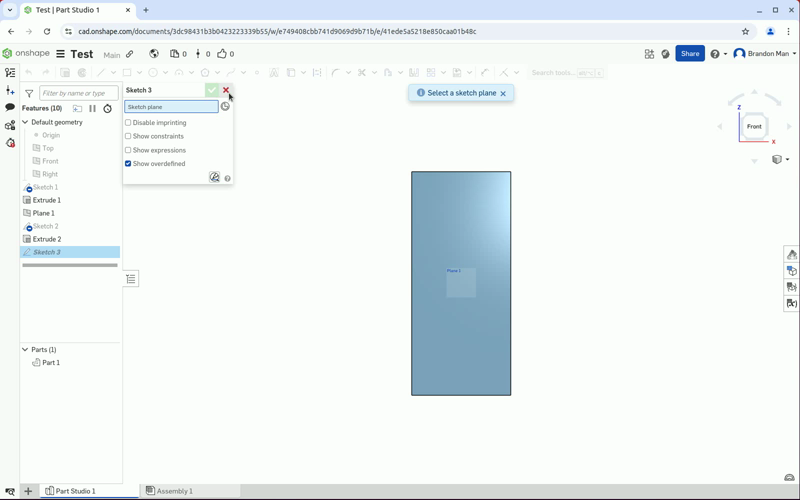
mouse_move(73, 215)
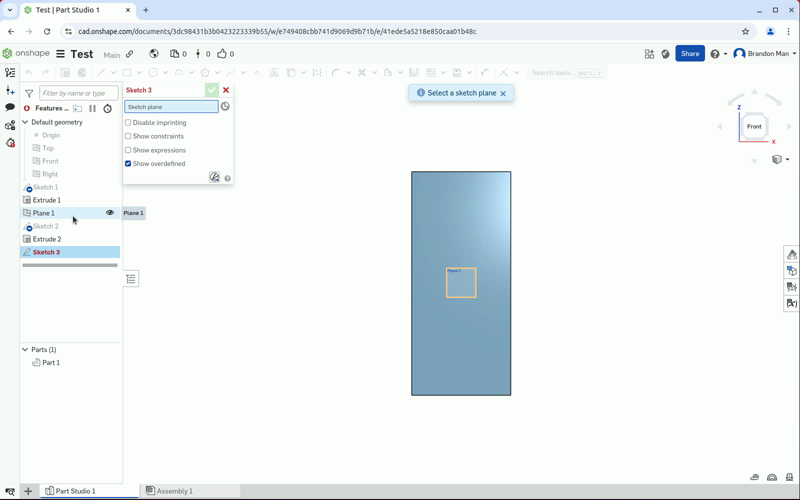
click(73, 215)
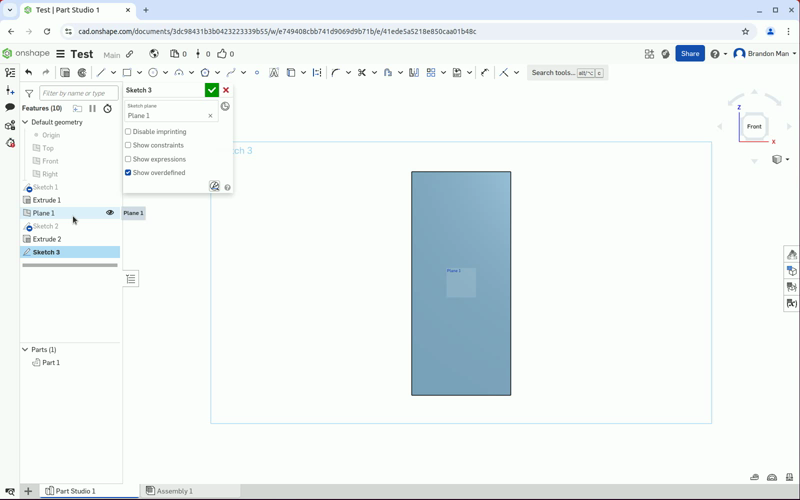
mouse_move(73, 352)
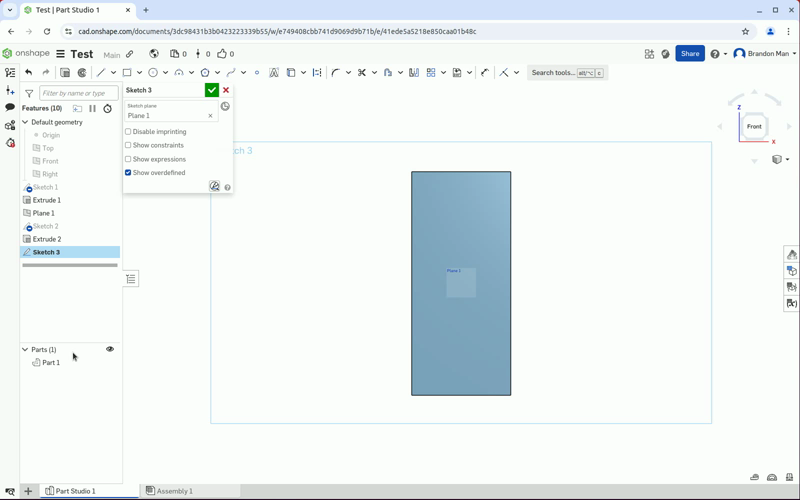
key(y)
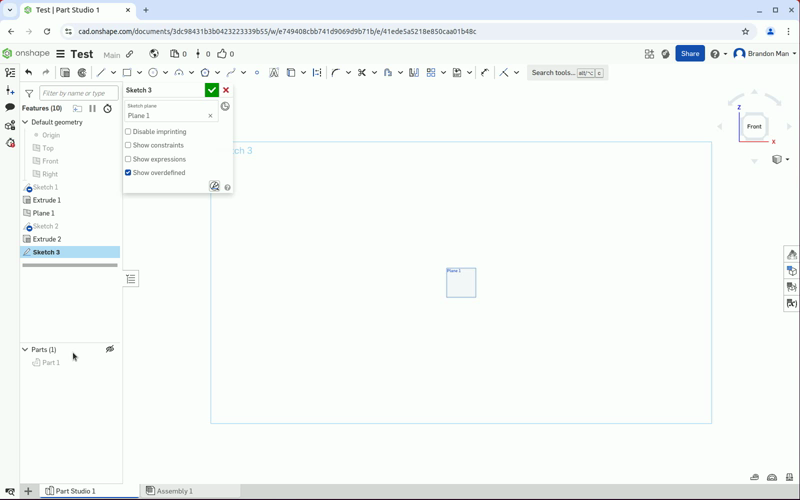
key(c)
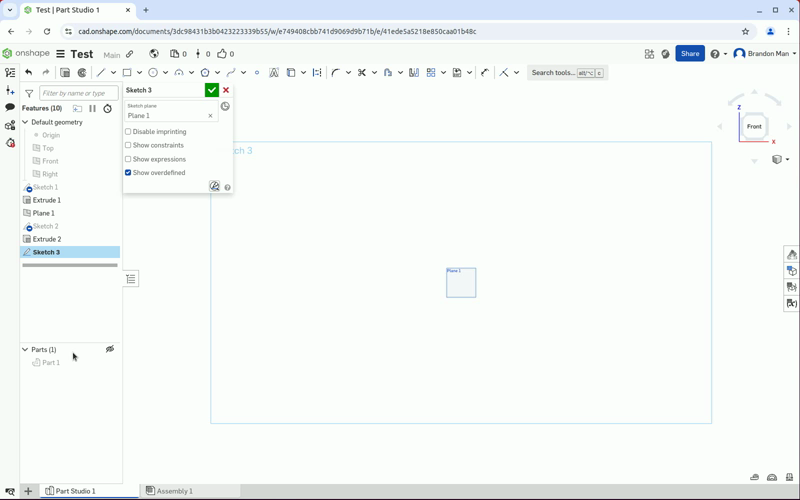
key_down(shift)
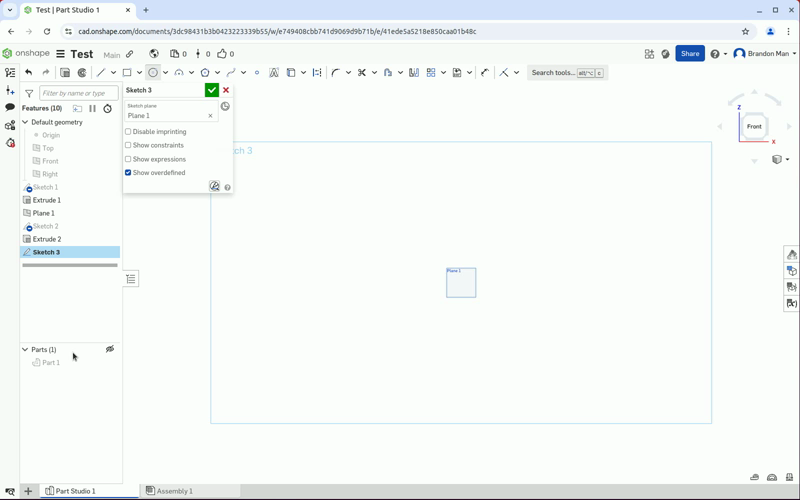
mouse_move(444, 186)
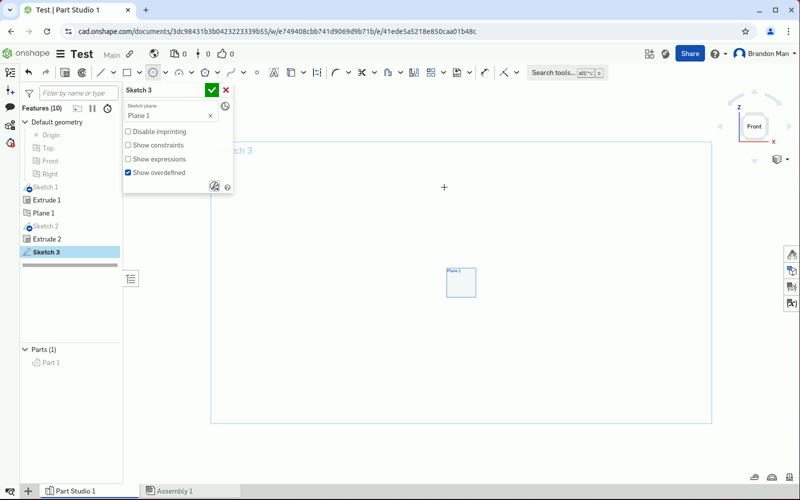
click(444, 186)
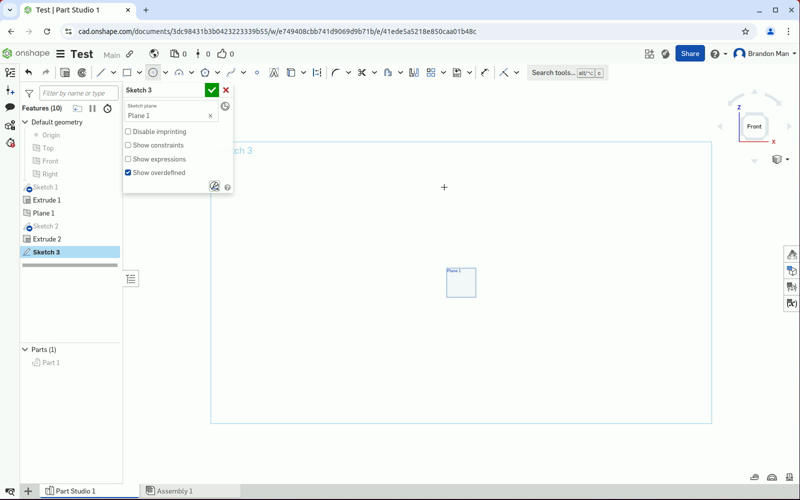
key_up(shift)
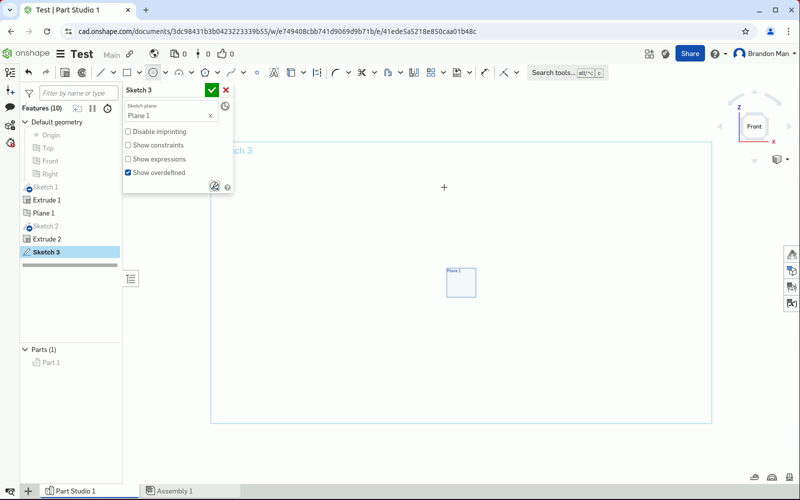
mouse_move(449, 186)
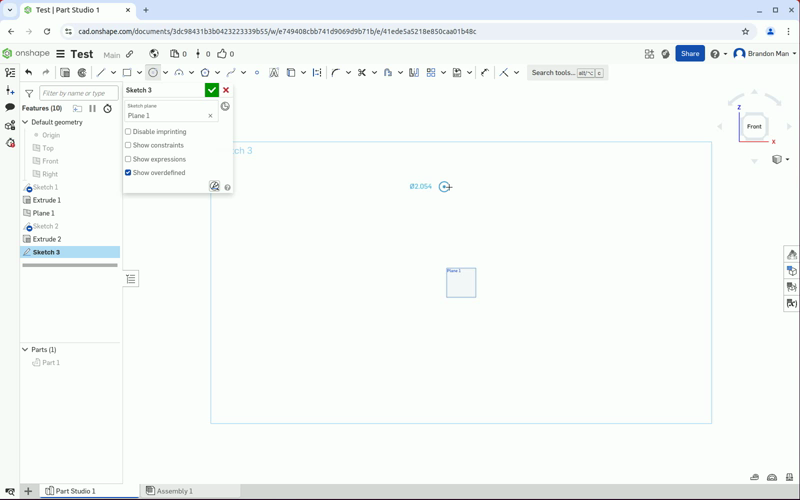
click(449, 186)
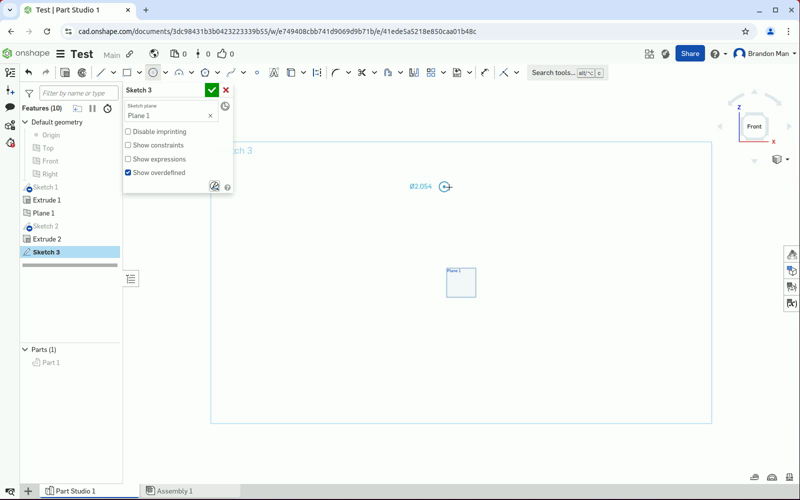
key(esc)
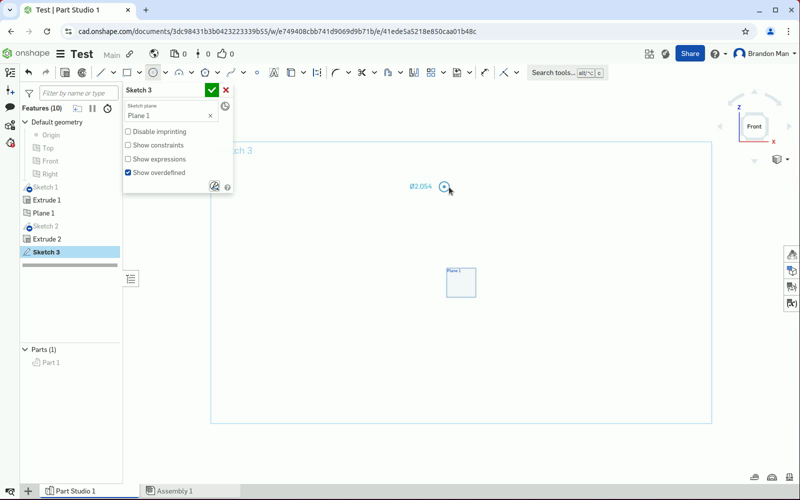
mouse_move(446, 188)
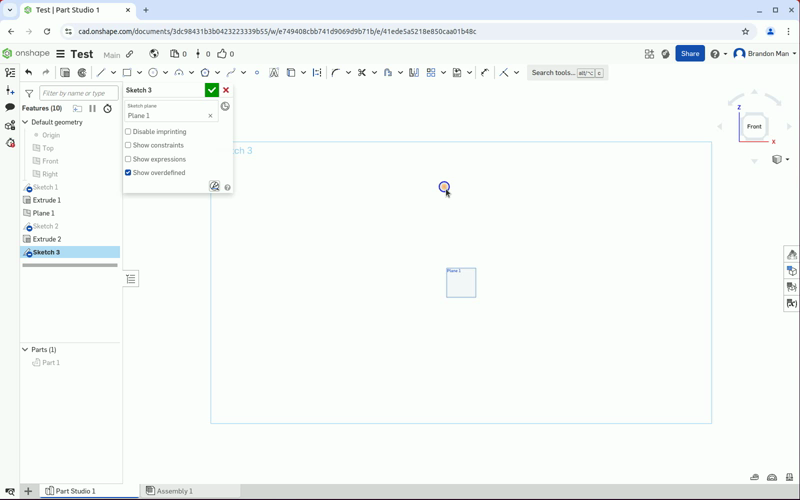
scroll(6)
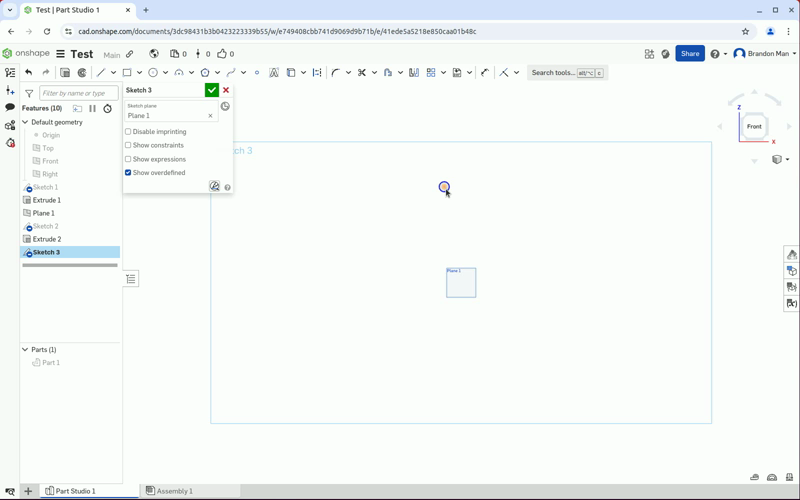
scroll(6)
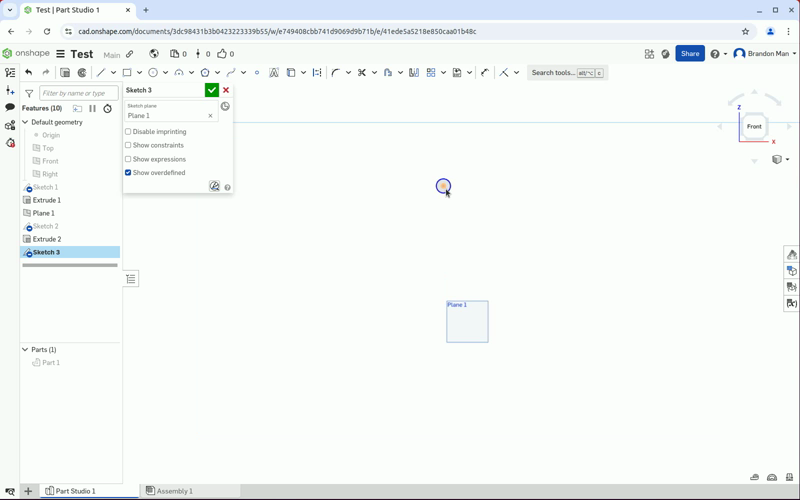
scroll(6)
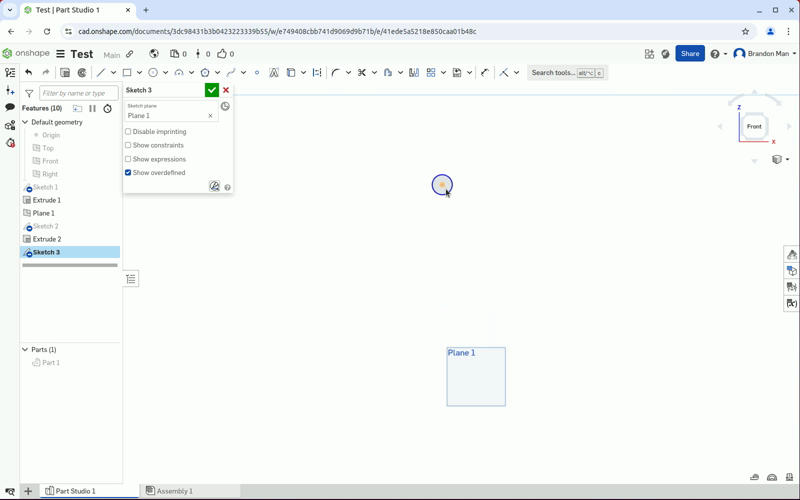
scroll(6)
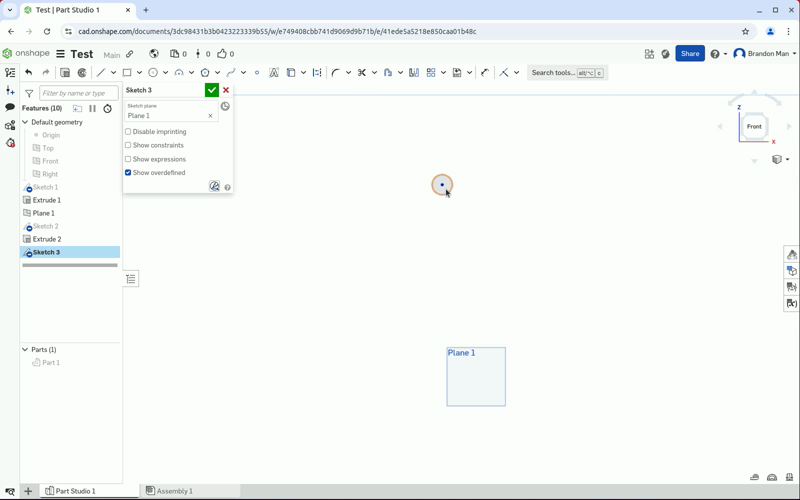
scroll(6)
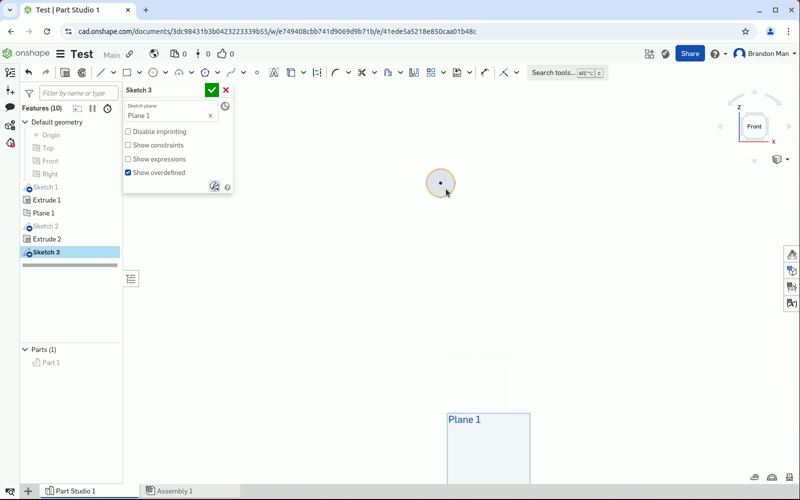
scroll(6)
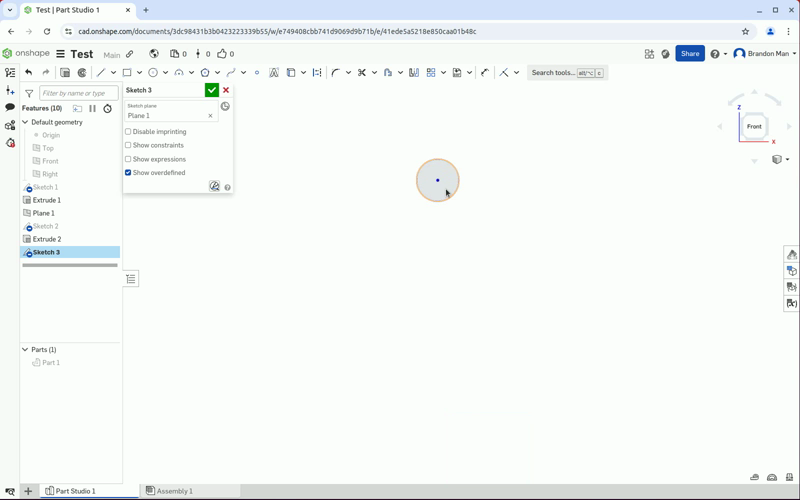
scroll(6)
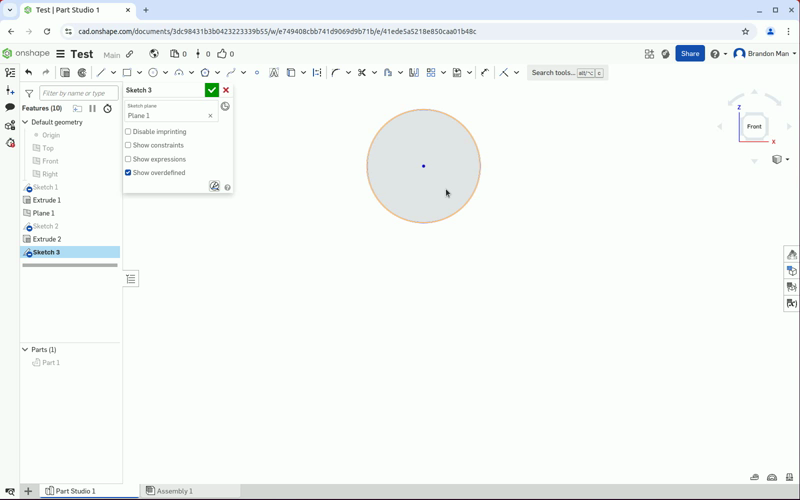
click(446, 188)
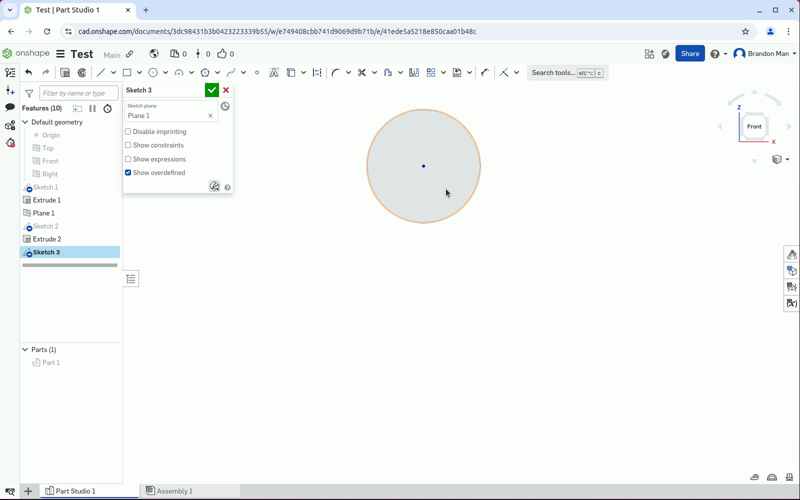
scroll(-6)
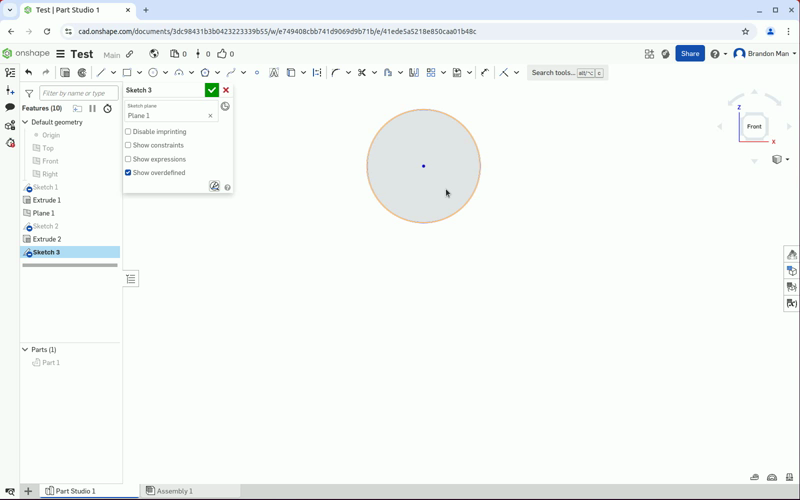
scroll(-6)
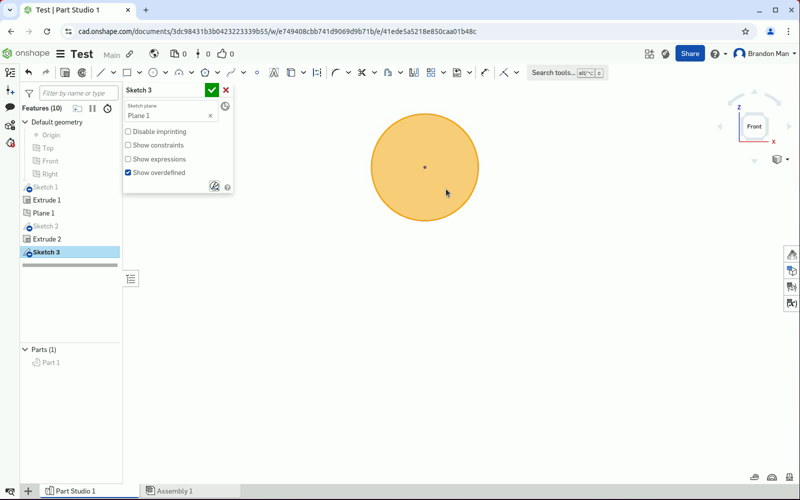
scroll(-6)
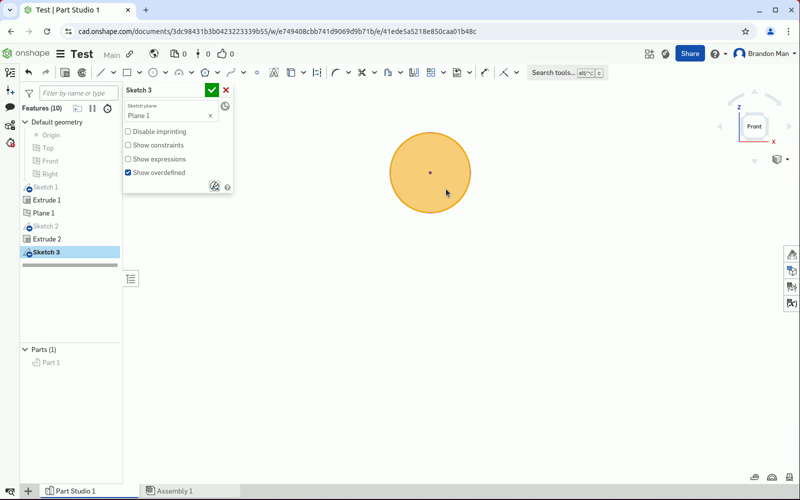
scroll(-6)
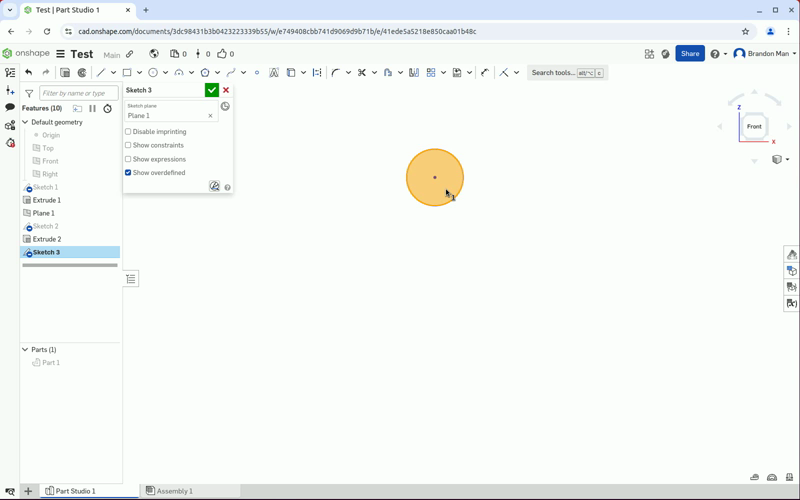
scroll(-6)
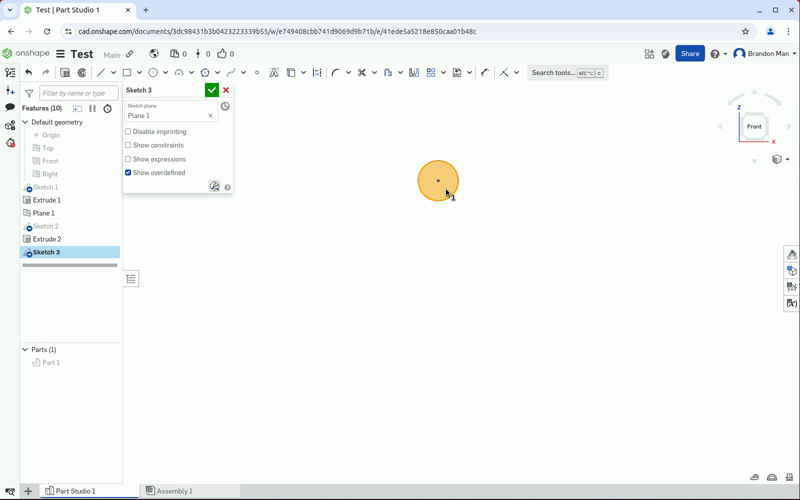
scroll(-6)
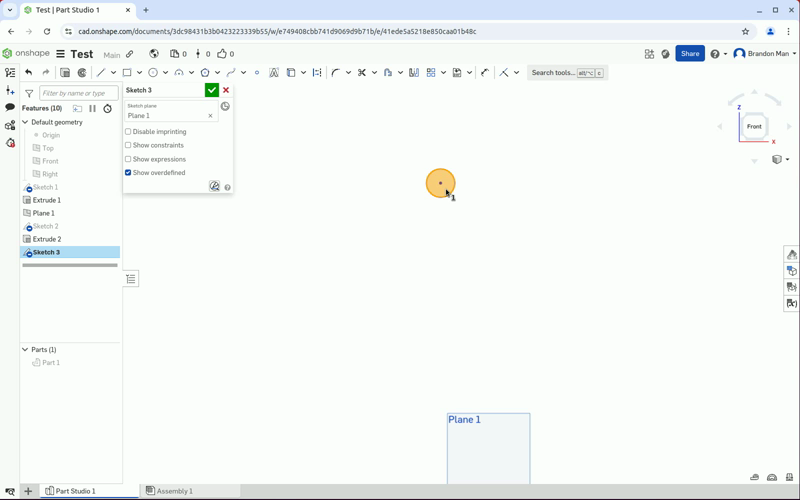
scroll(-6)
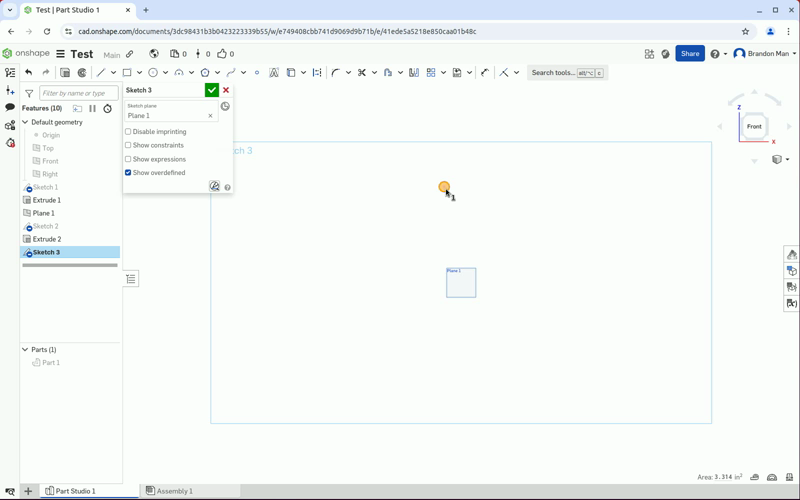
mouse_move(73, 352)
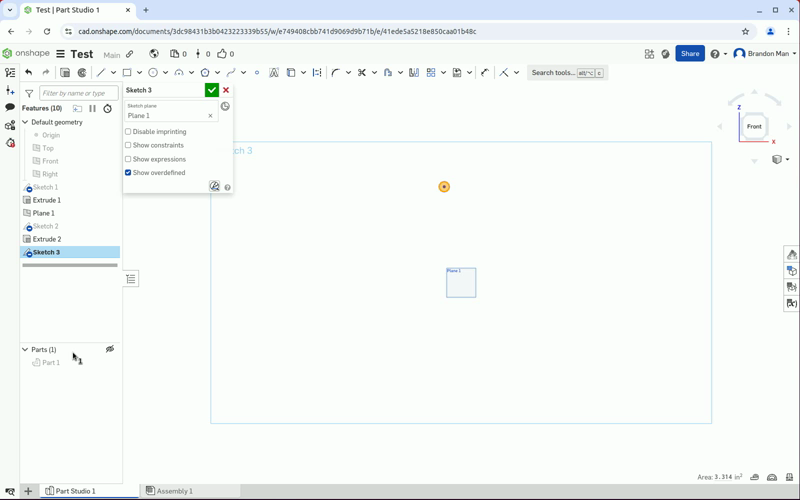
key(shift+y)
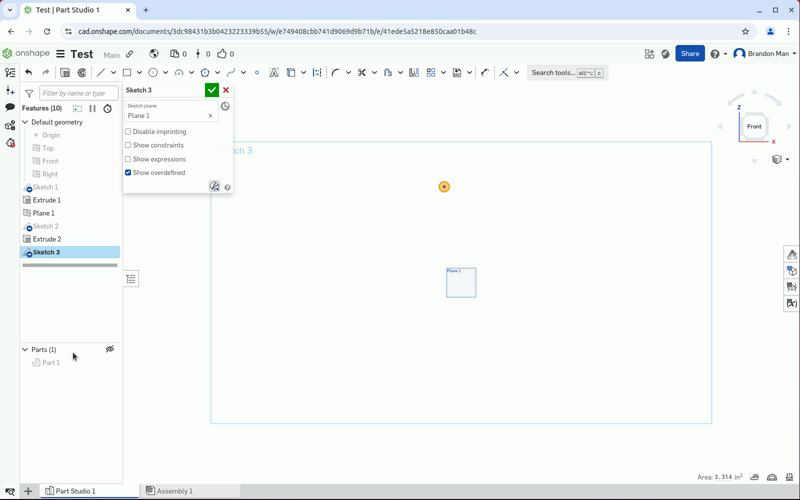
key(shift+e)
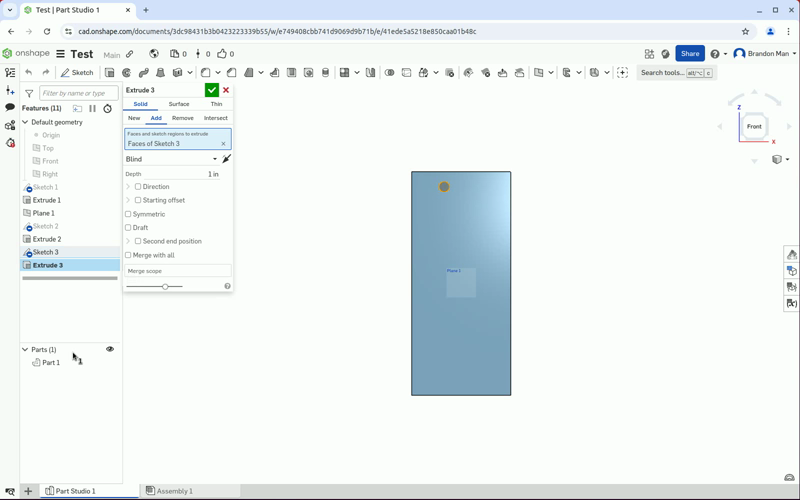
mouse_move(143, 106)
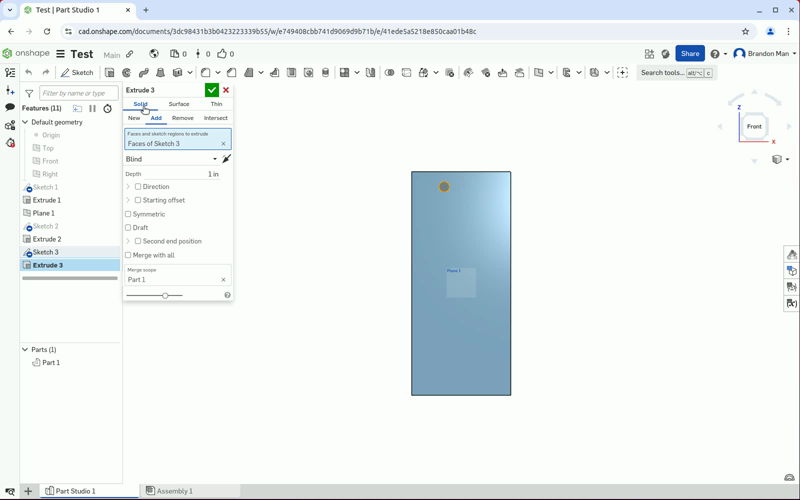
click(143, 106)
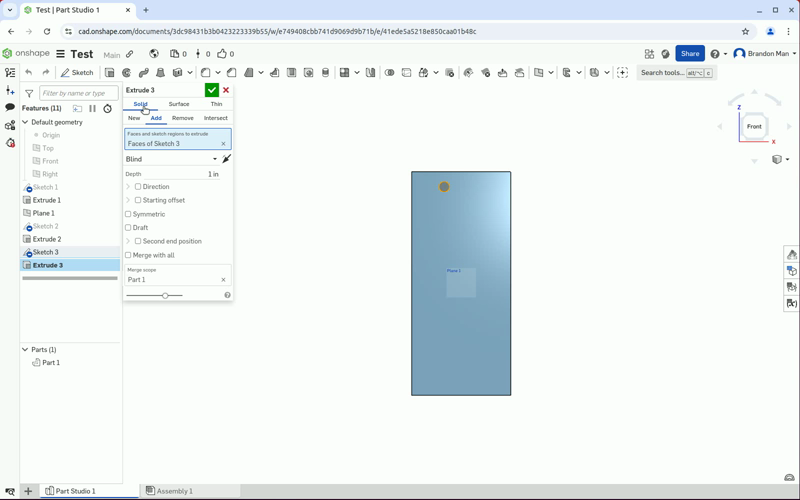
mouse_move(186, 120)
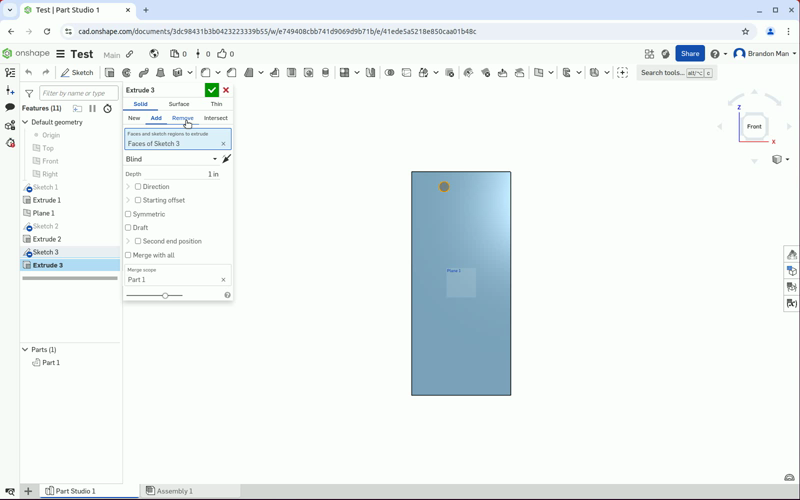
click(186, 120)
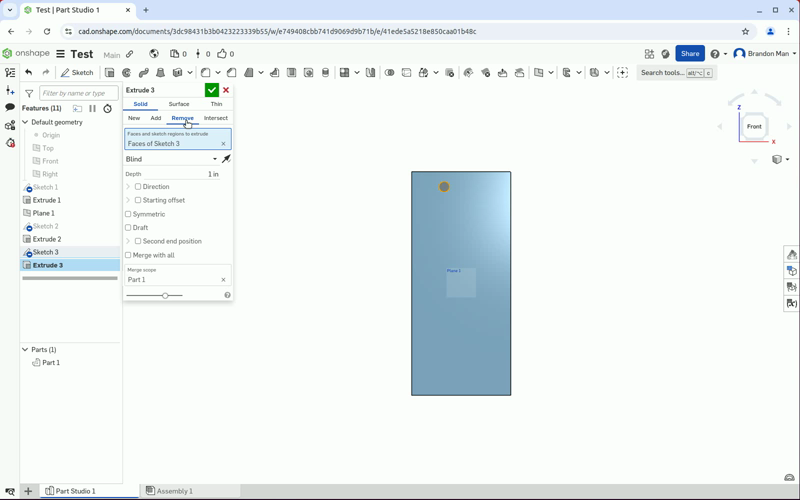
key(tab, 4)
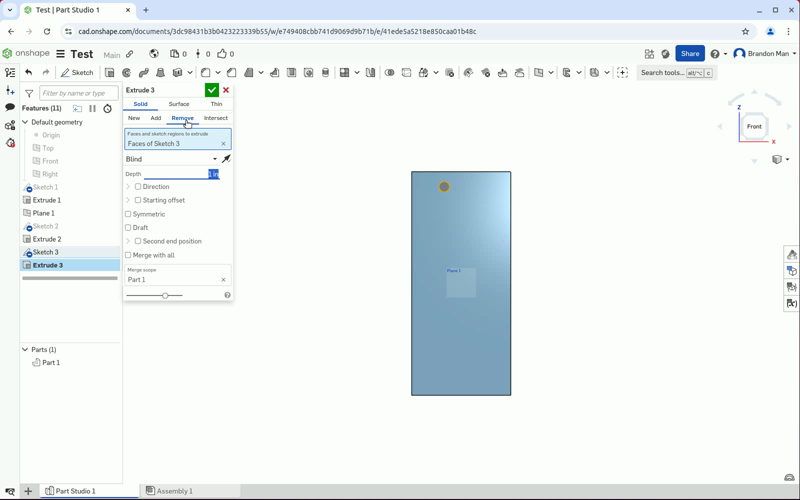
text(14.443)
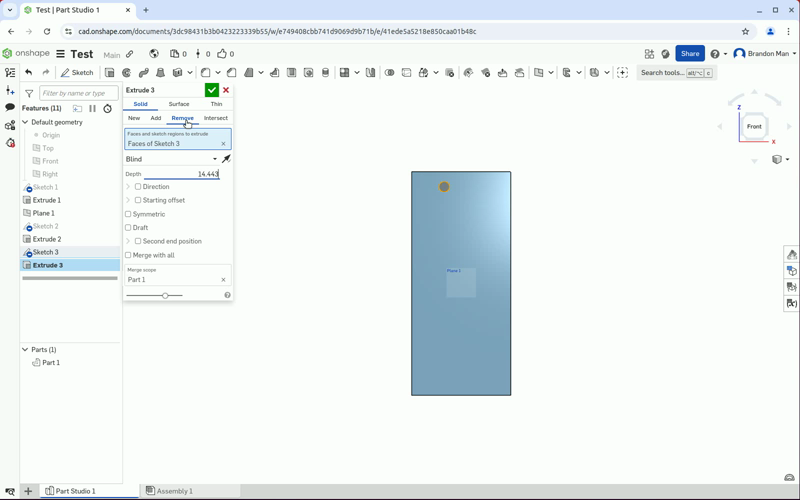
key(tab, 6)
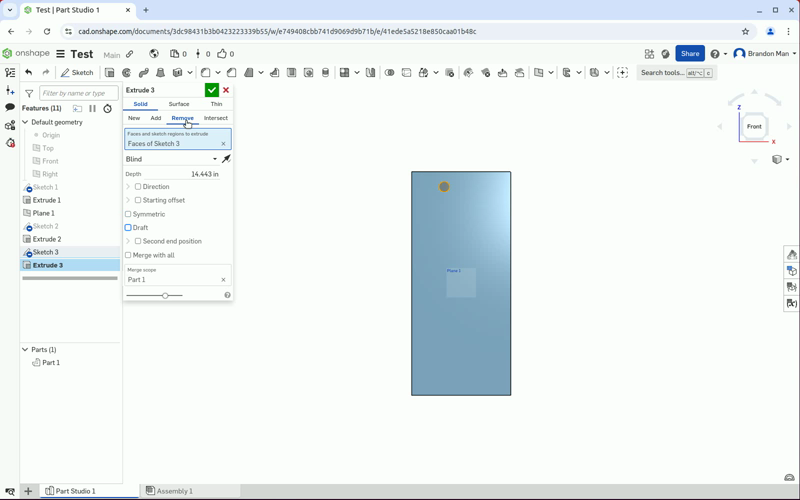
key(space)
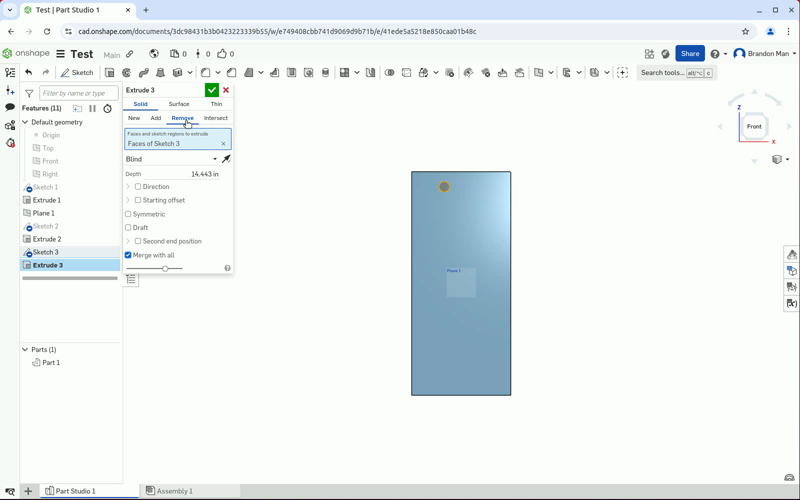
key(enter)
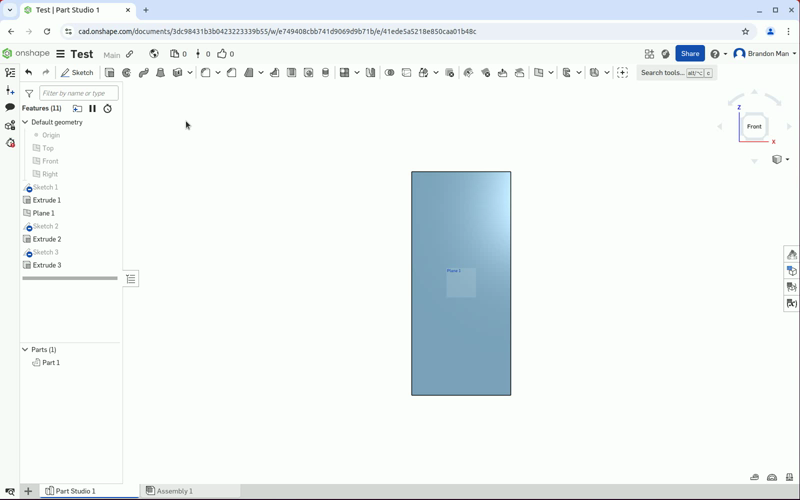
key(shift+h)
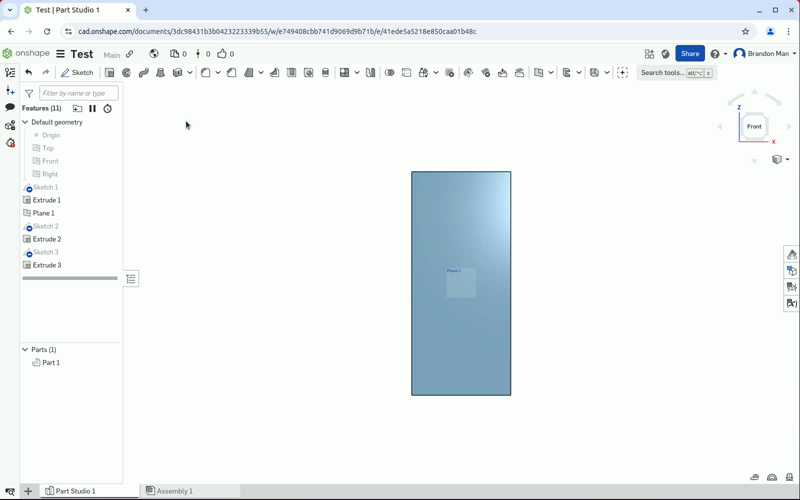
key(shift+h)
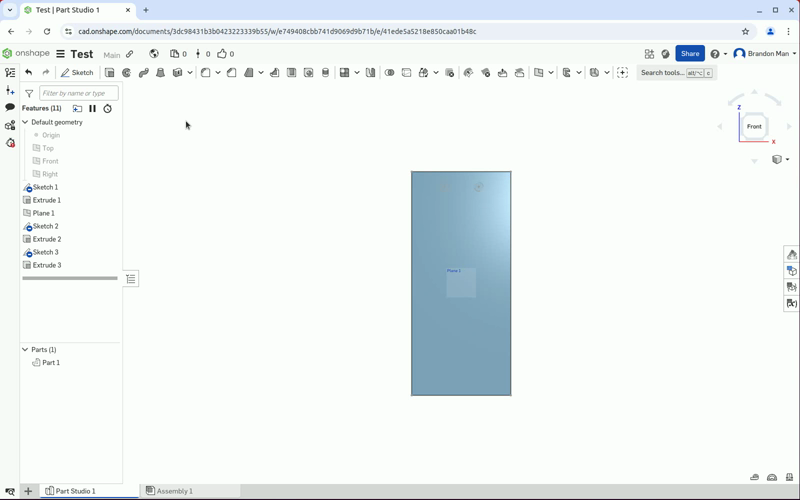
key(shift+7)
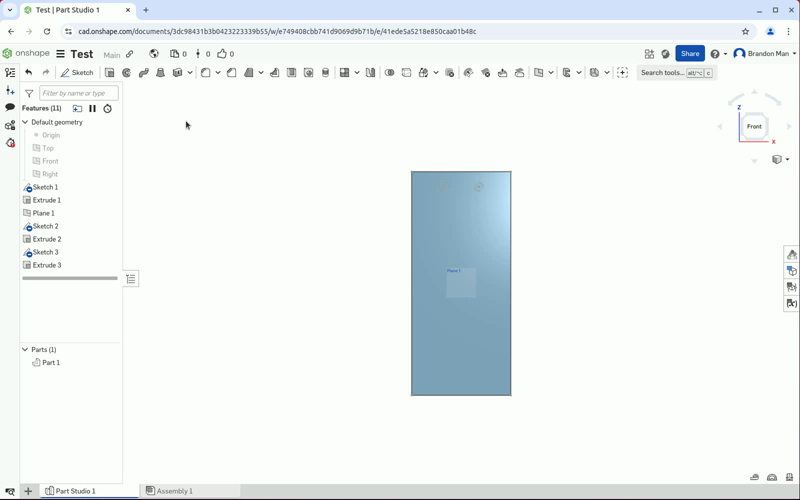
key(left, 2)
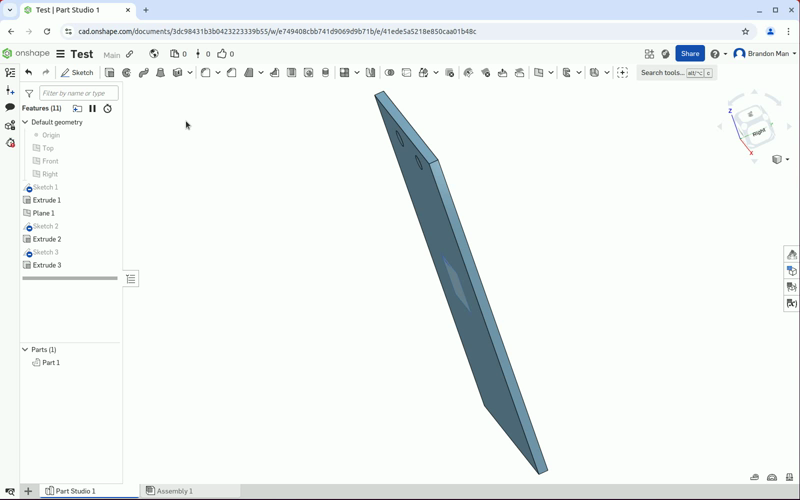
key(down, 2)
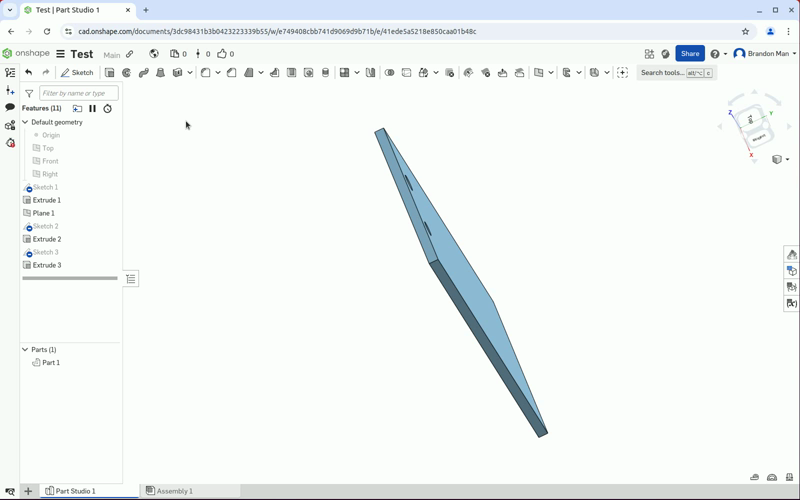
key(up, 2)
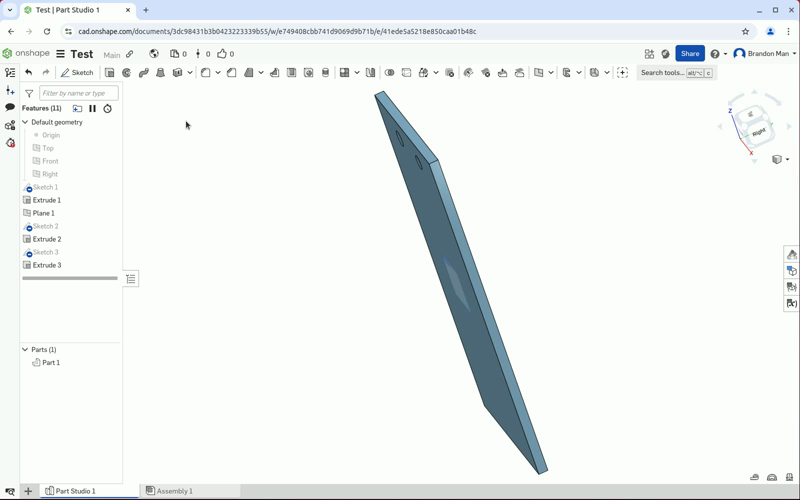
key(right, 2)
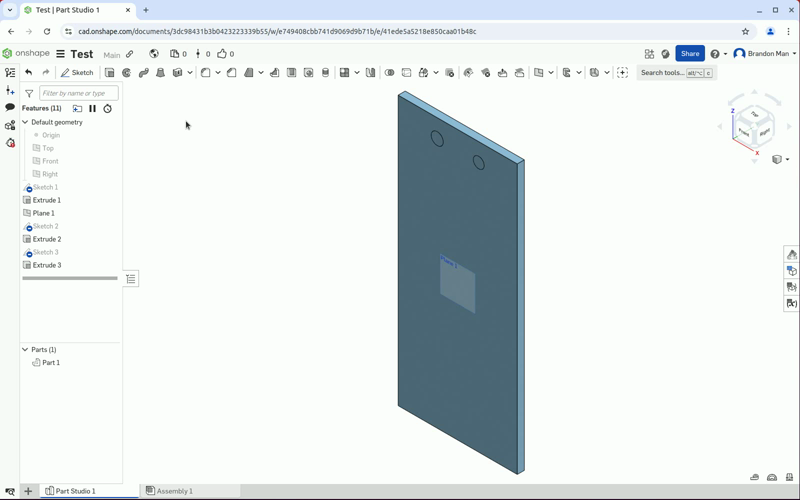
mouse_move(73, 189)
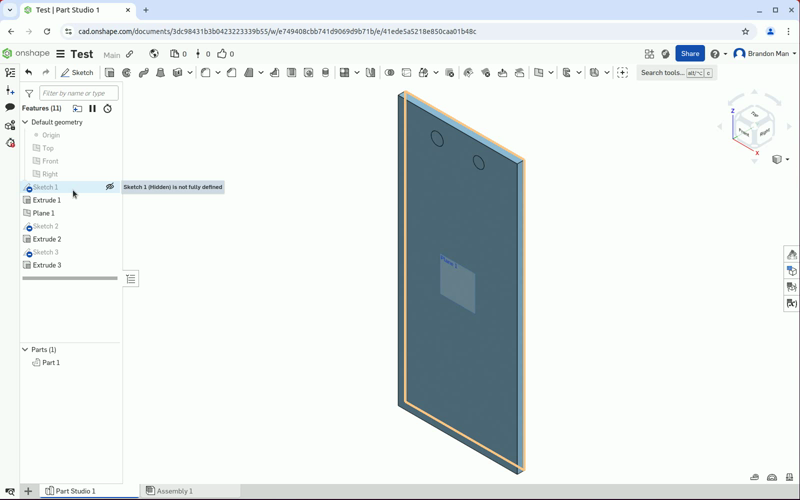
click(73, 189)